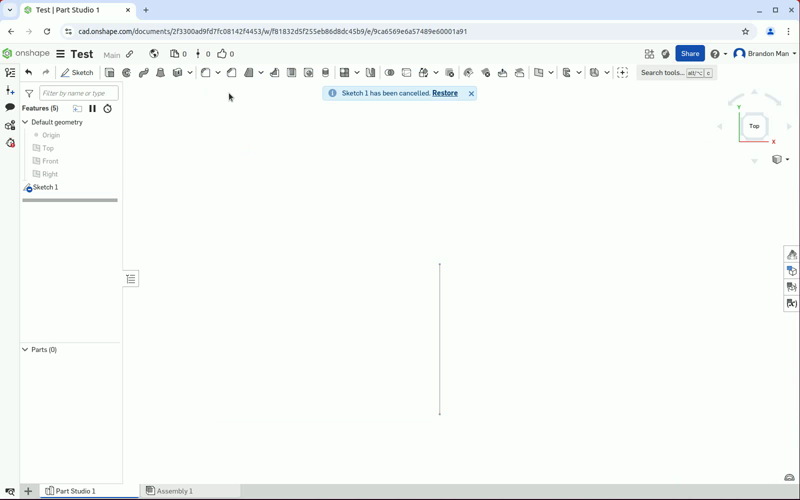
key(shift+h)
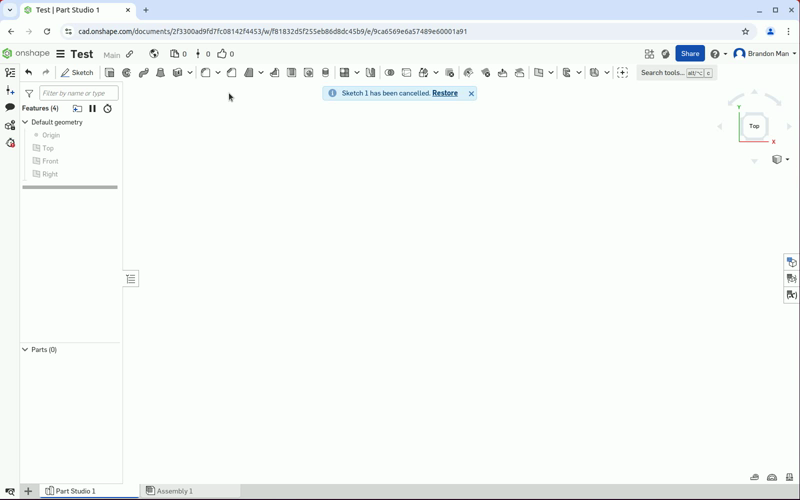
mouse_move(73, 352)
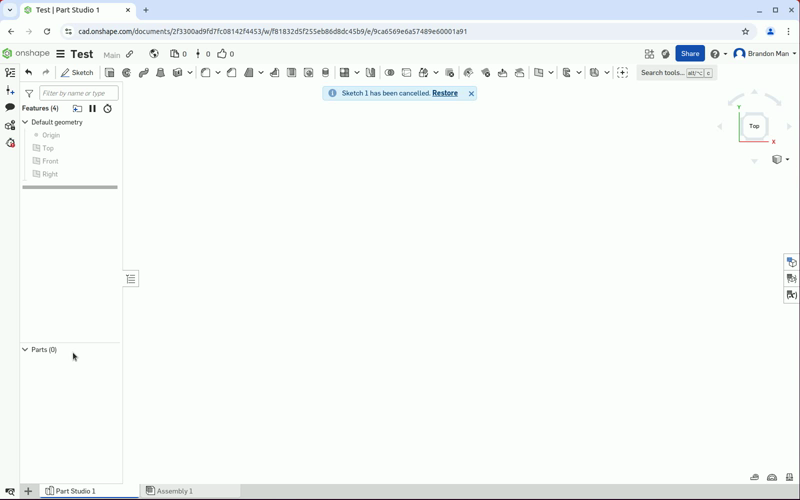
key(y)
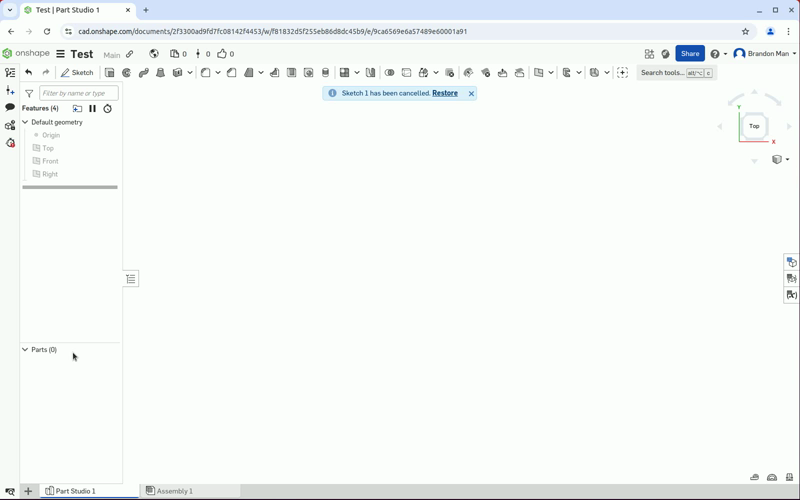
key(shift+p)
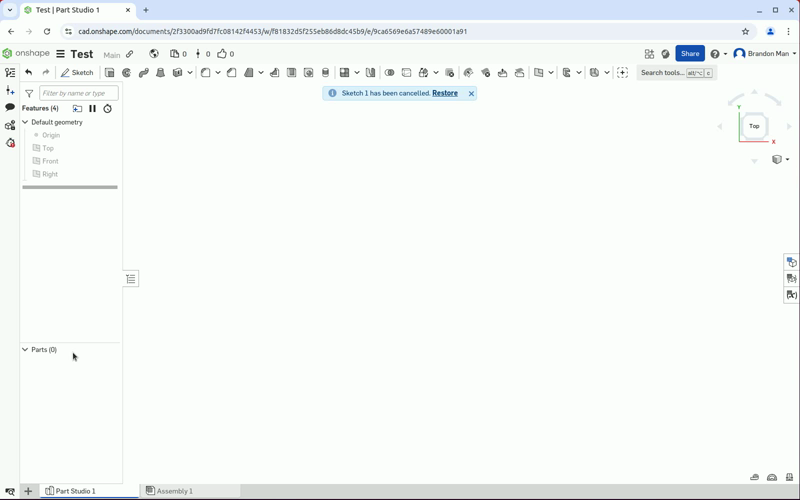
key(space)
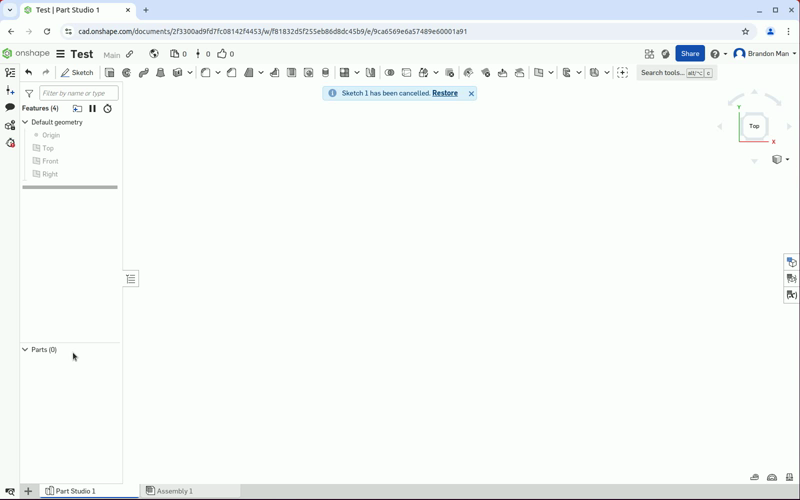
key_down(shift)
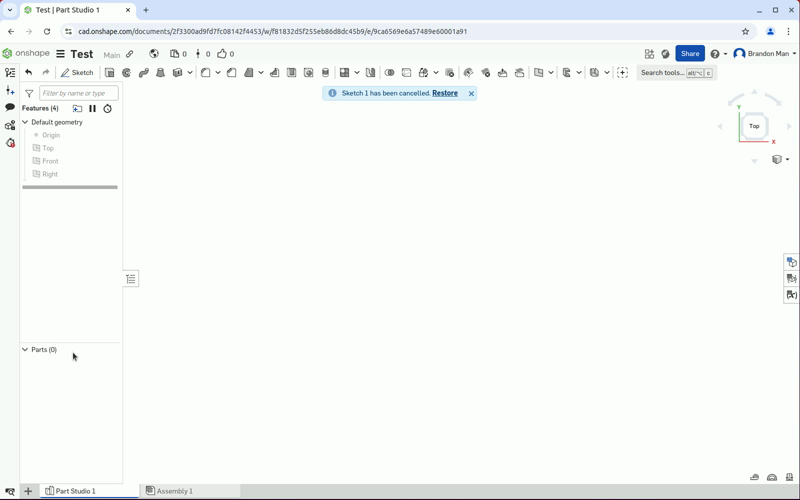
key(up)
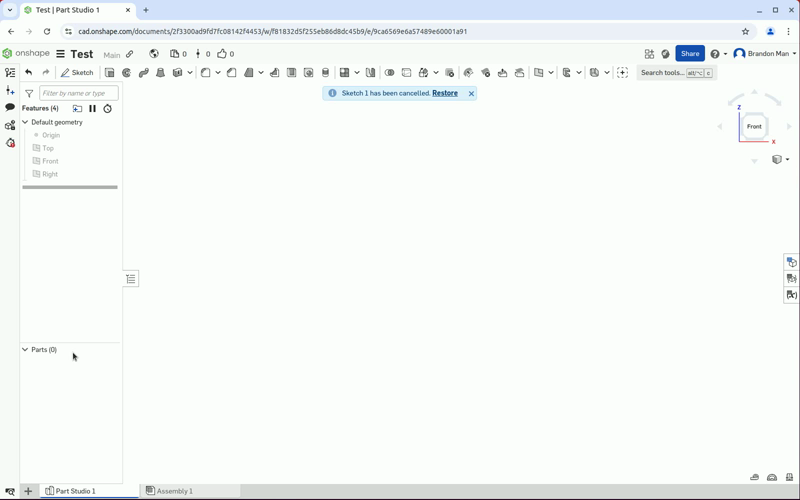
key_up(shift)
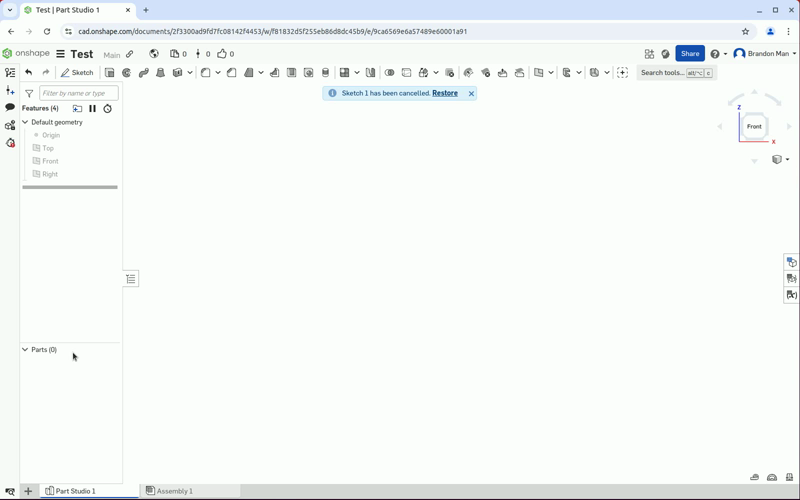
key(space)
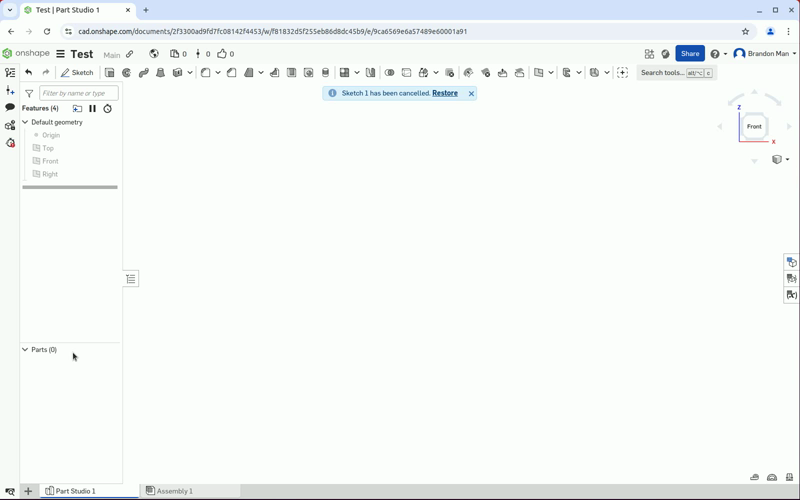
key_down(shift)
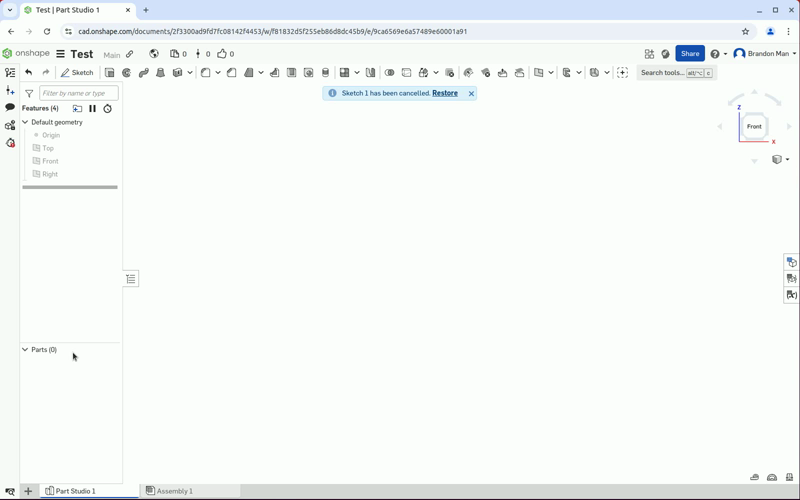
key(left)
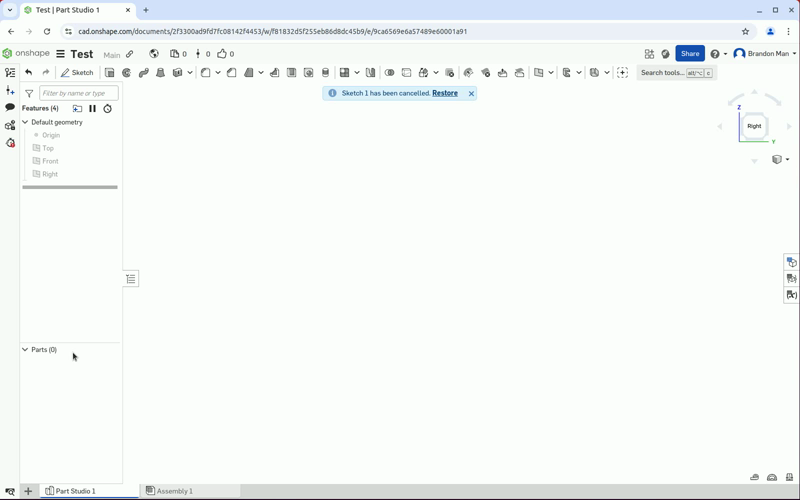
key_up(shift)
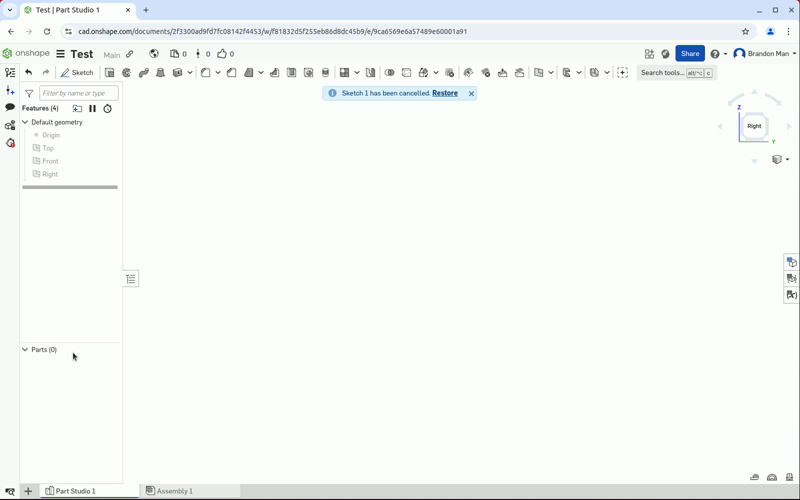
mouse_move(73, 352)
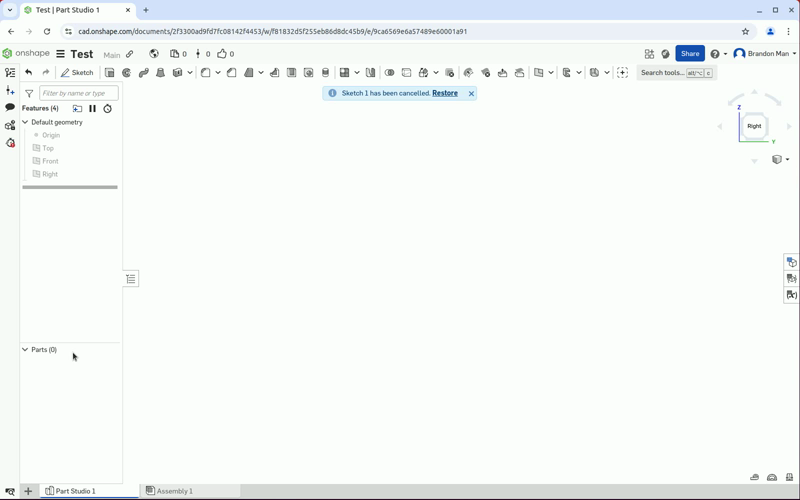
key(shift+y)
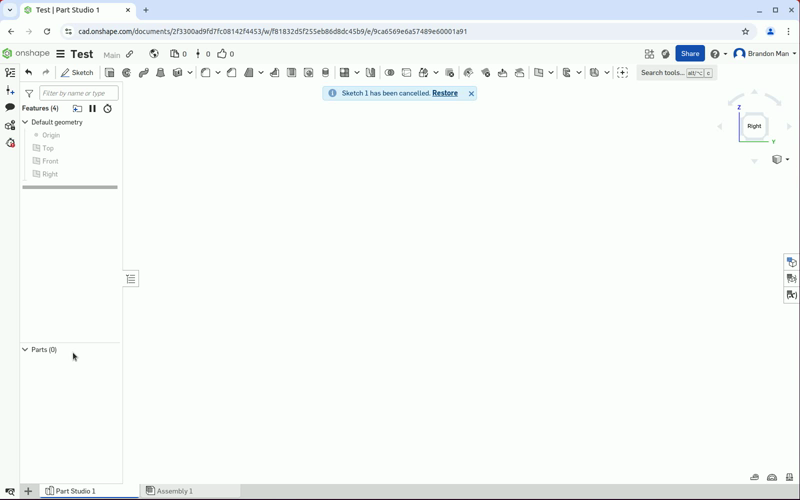
key(shift+s)
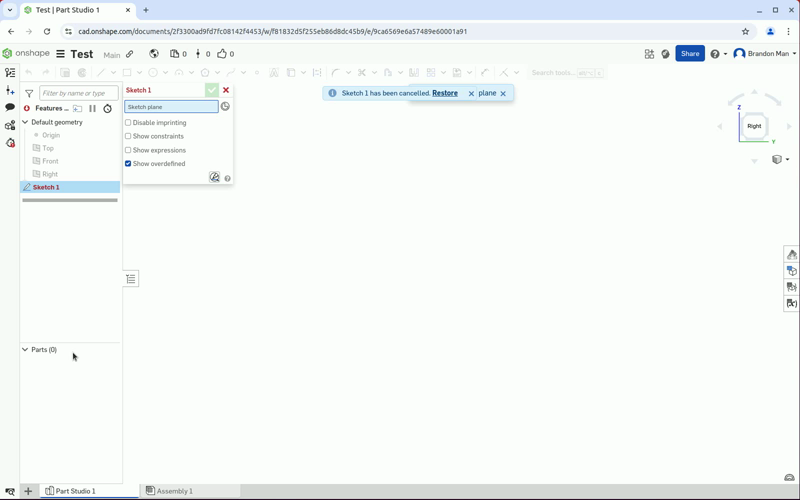
mouse_move(73, 176)
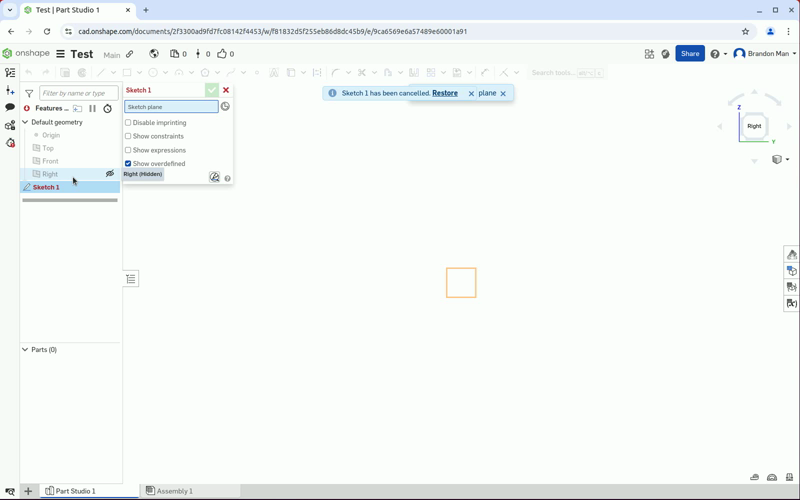
click(73, 176)
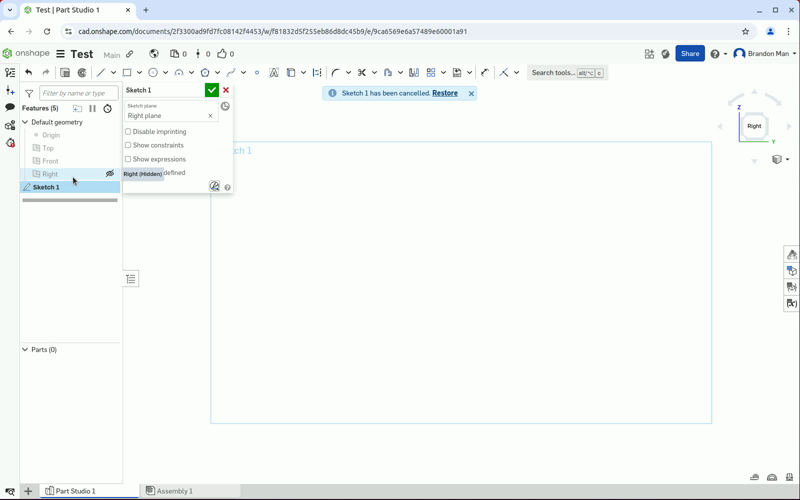
mouse_move(73, 352)
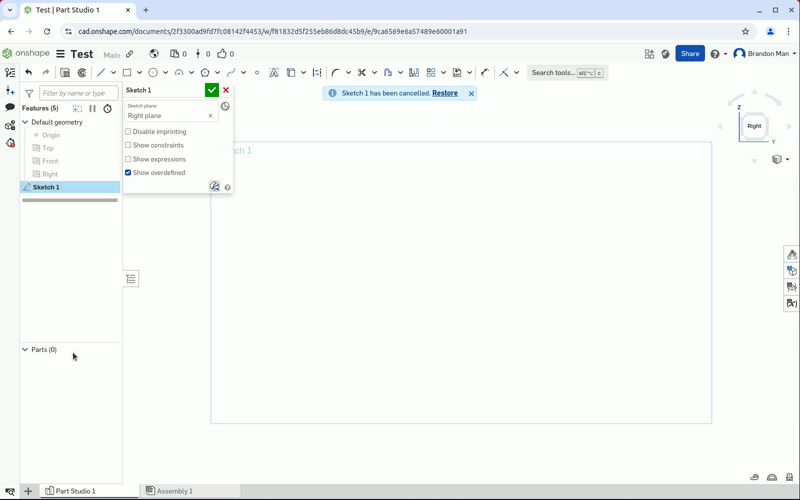
key(y)
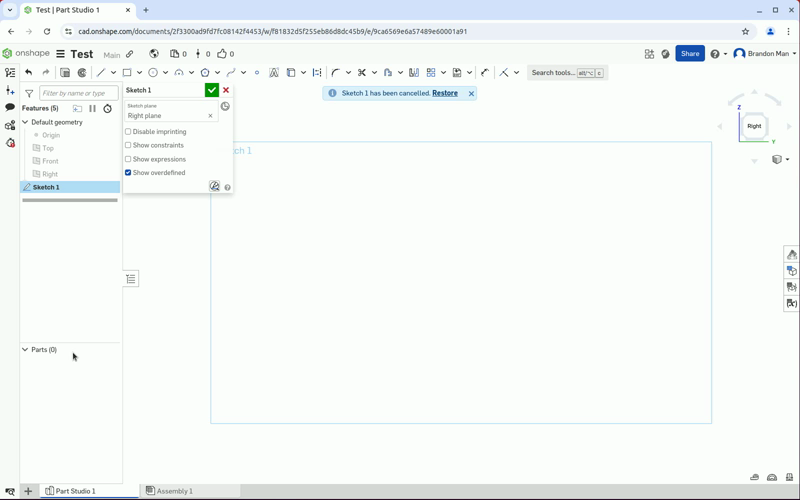
key(l)
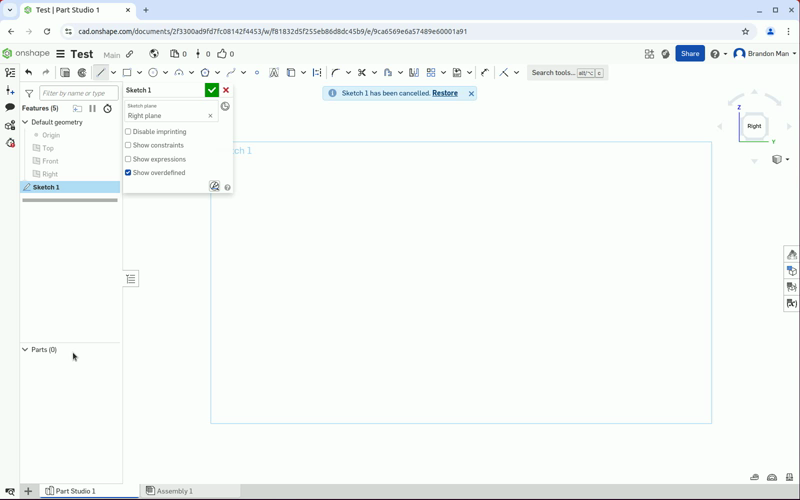
key_down(shift)
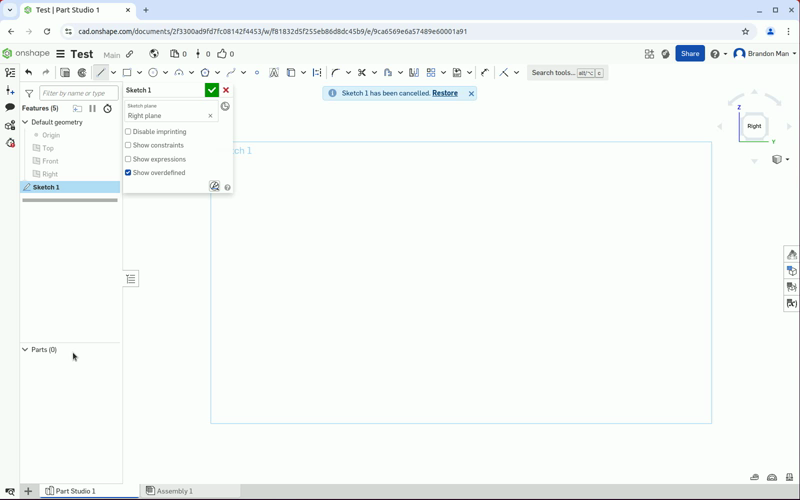
mouse_move(392, 395)
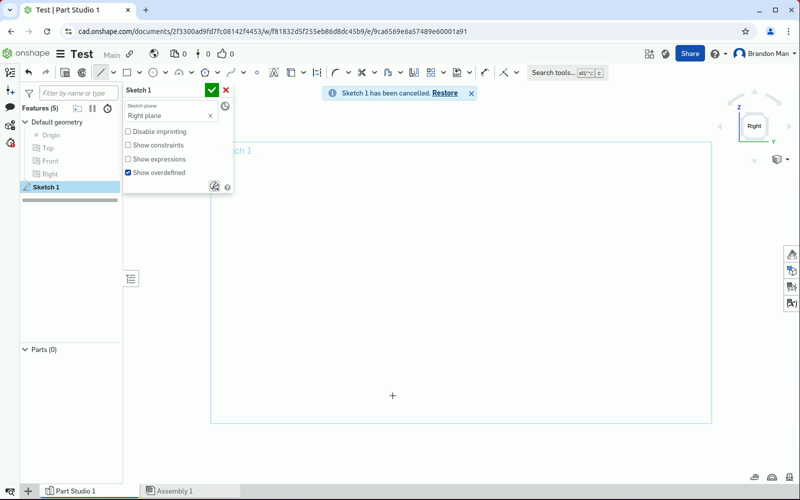
click(392, 395)
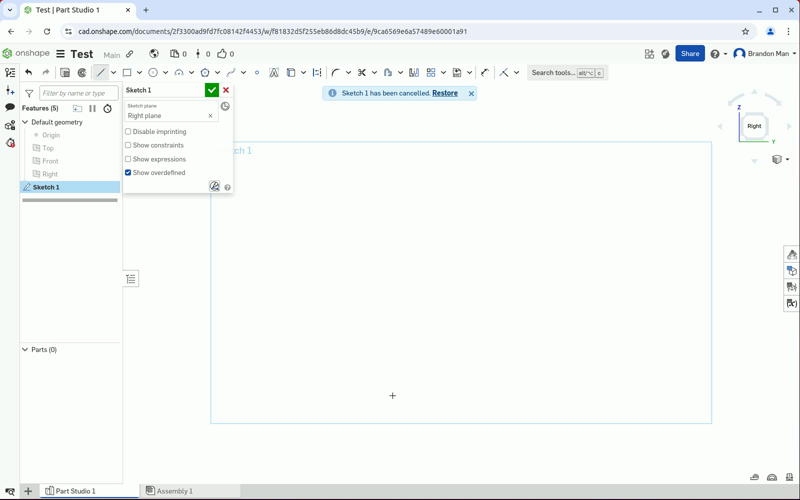
key_up(shift)
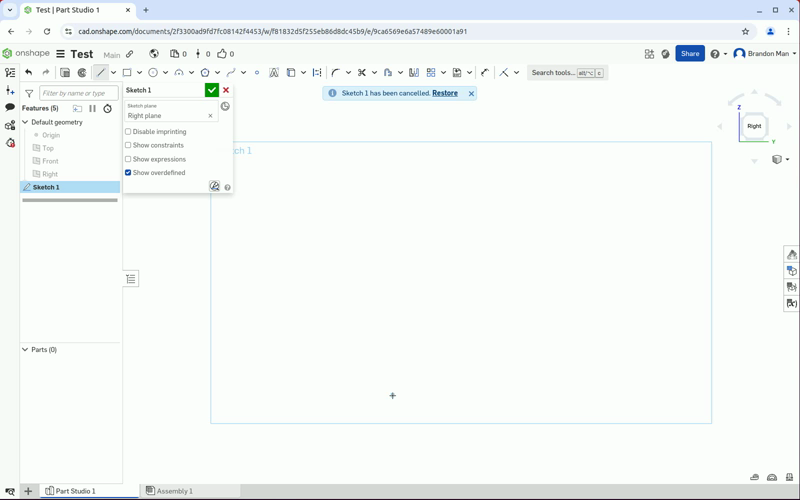
key_down(shift)
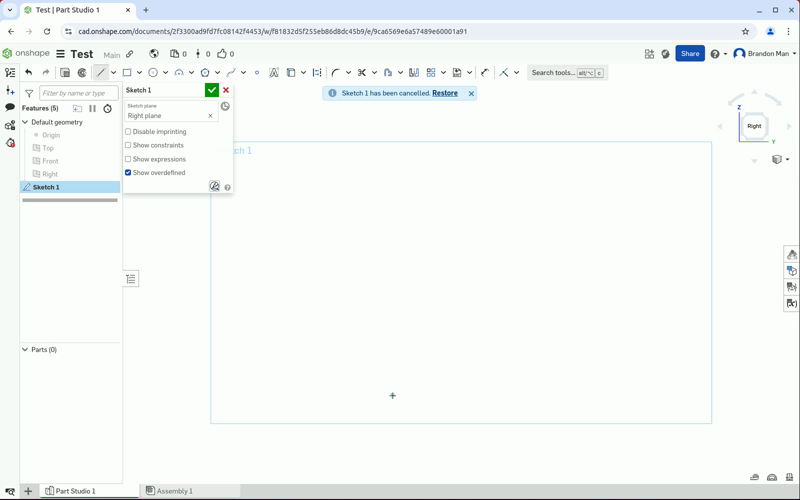
mouse_move(527, 395)
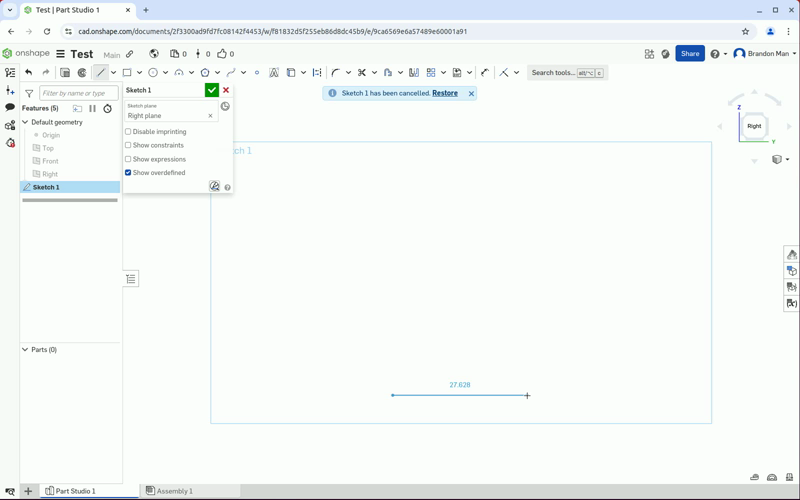
click(527, 395)
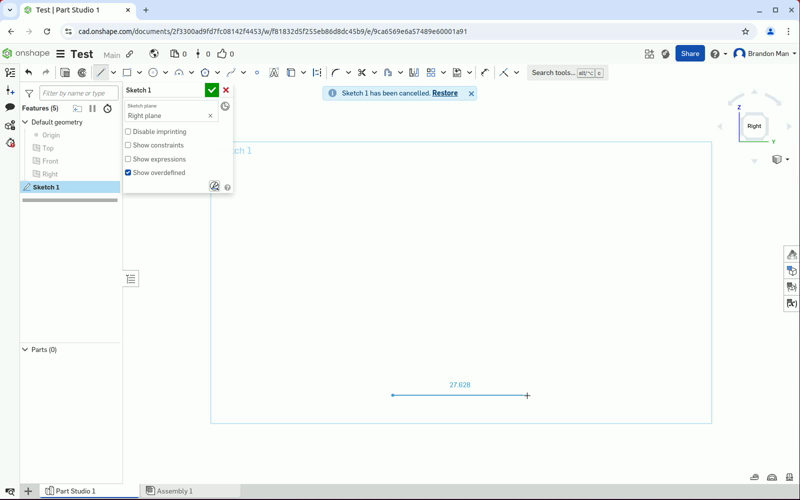
key_up(shift)
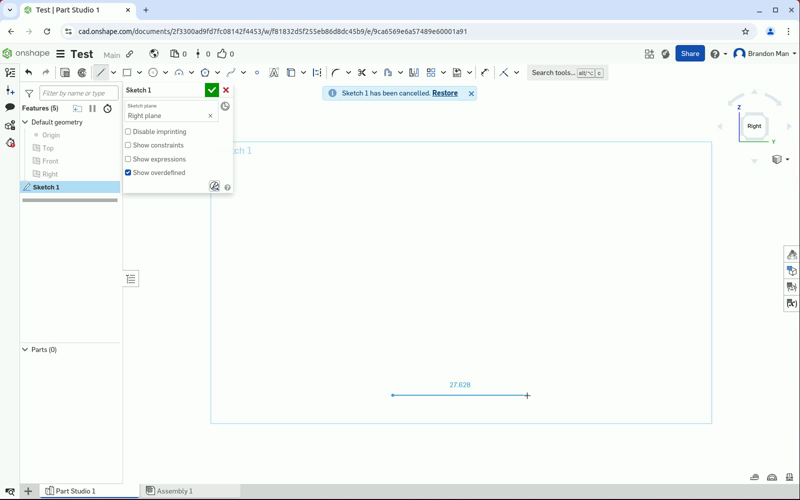
key_down(shift)
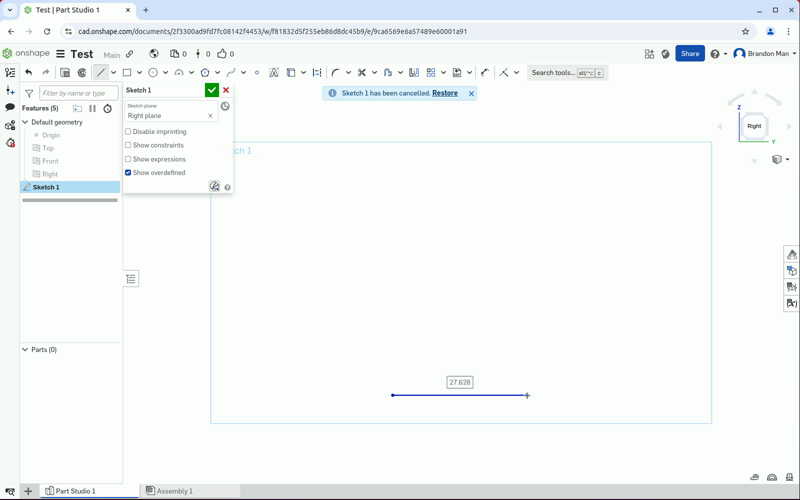
mouse_move(527, 171)
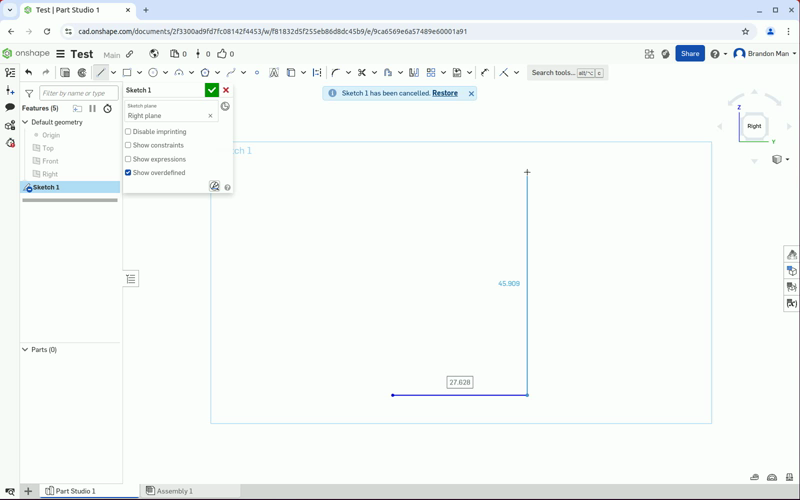
click(527, 171)
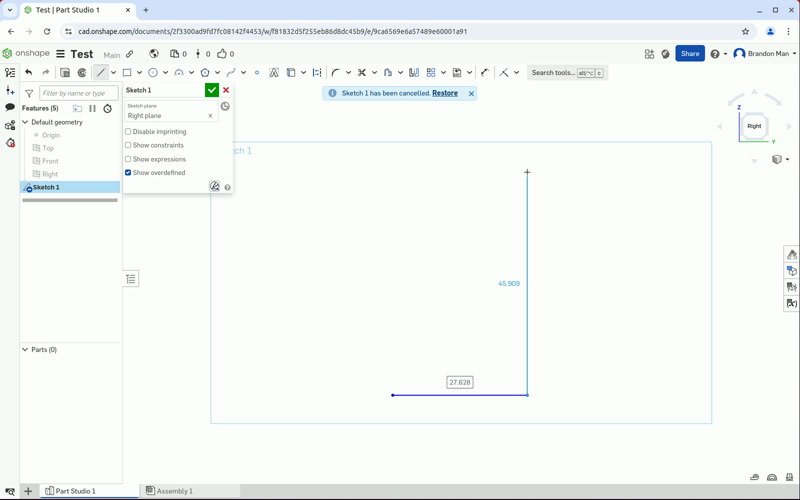
key_up(shift)
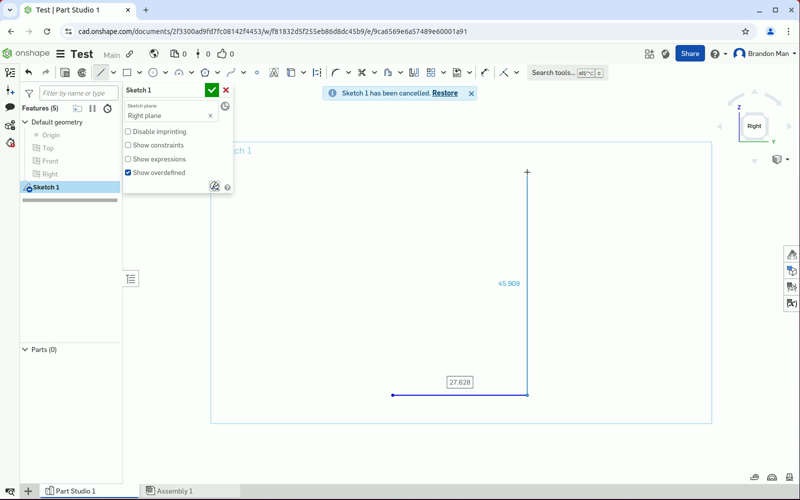
key_down(shift)
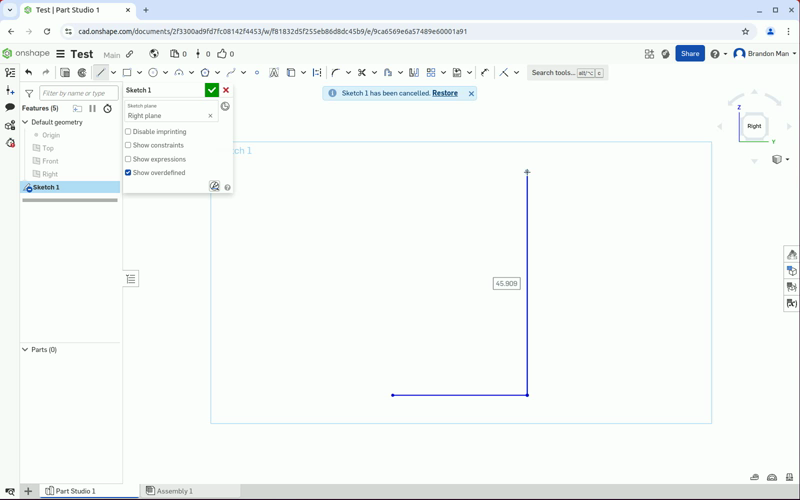
mouse_move(392, 171)
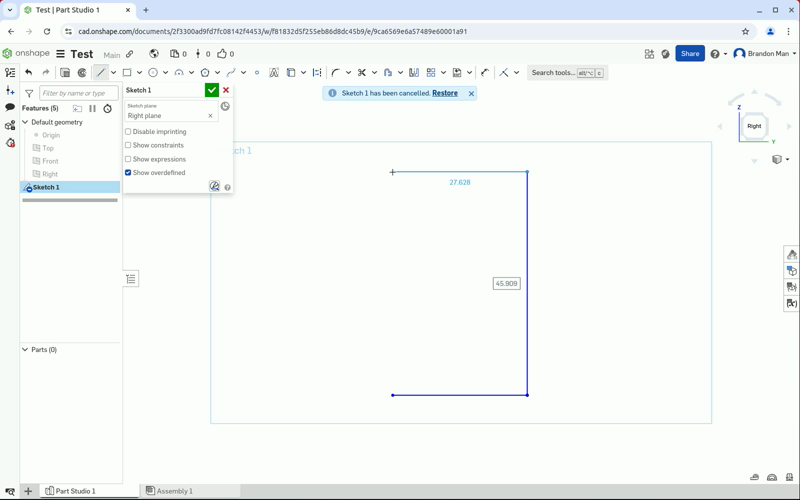
click(392, 171)
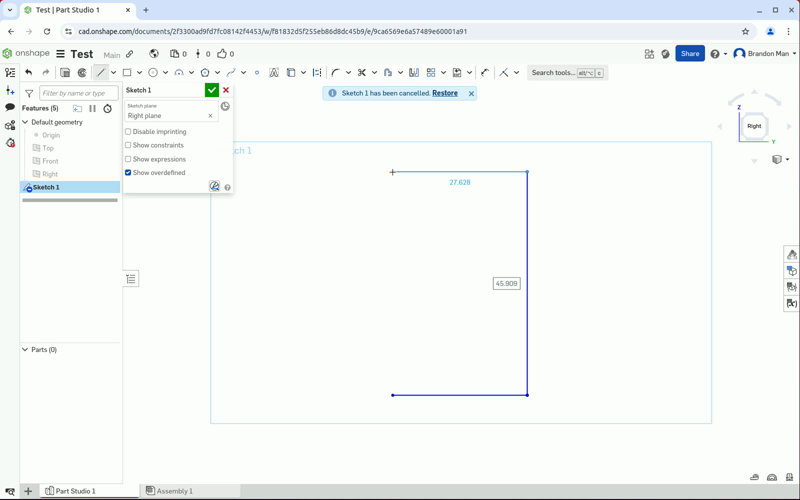
key_up(shift)
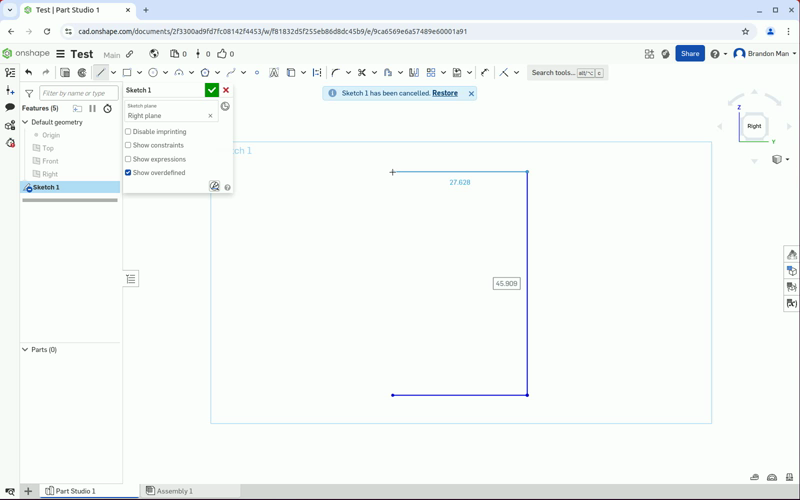
key_down(shift)
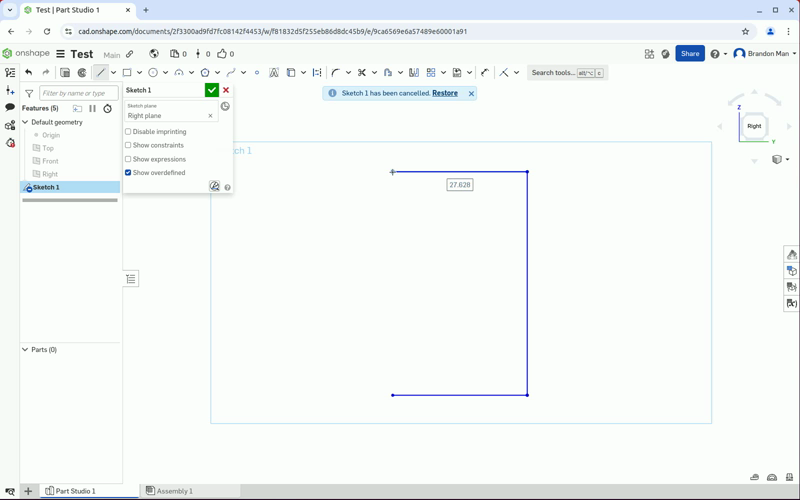
mouse_move(392, 395)
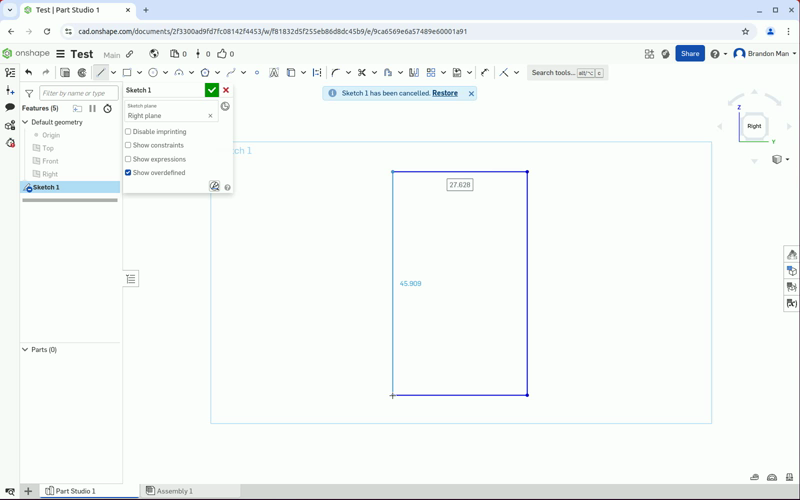
key_up(shift)
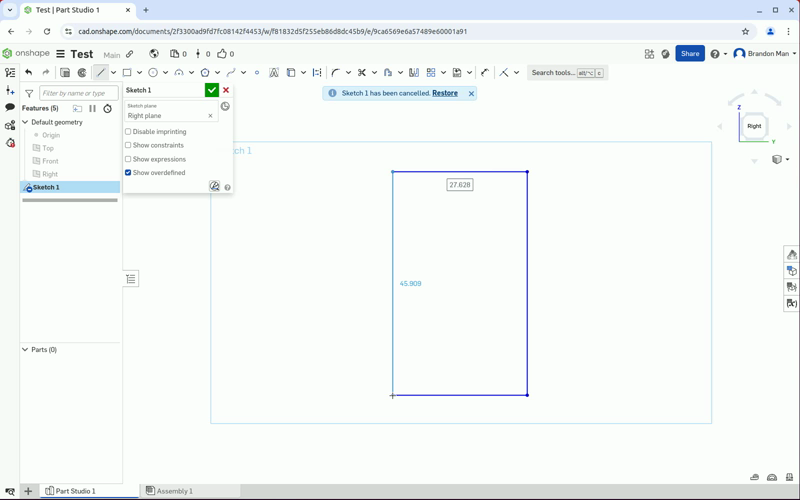
click(392, 395)
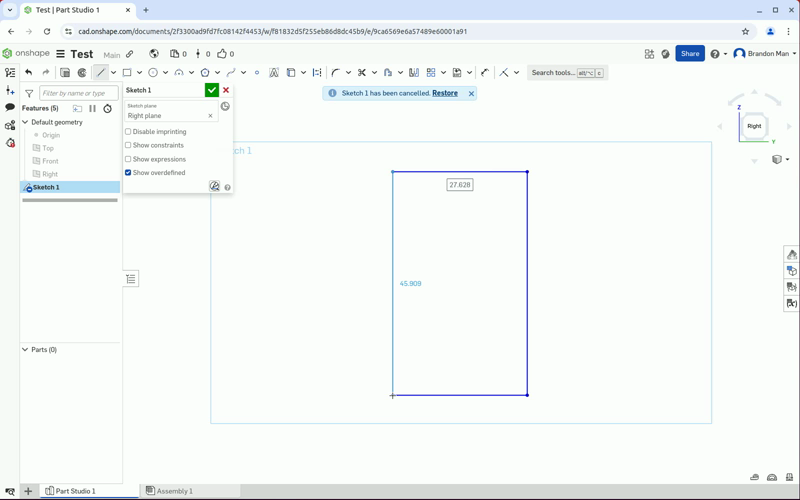
key(esc)
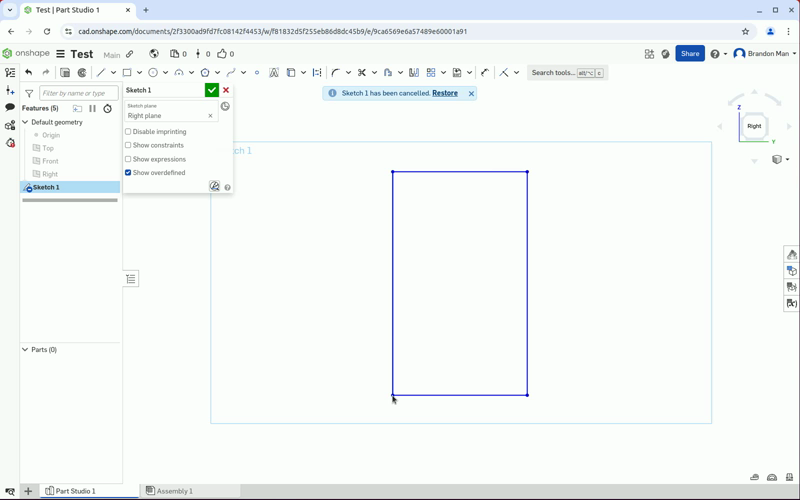
mouse_move(465, 311)
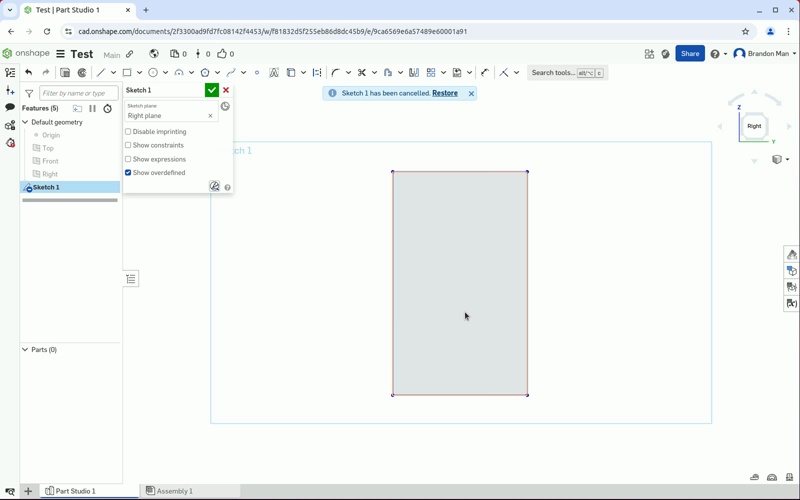
click(465, 311)
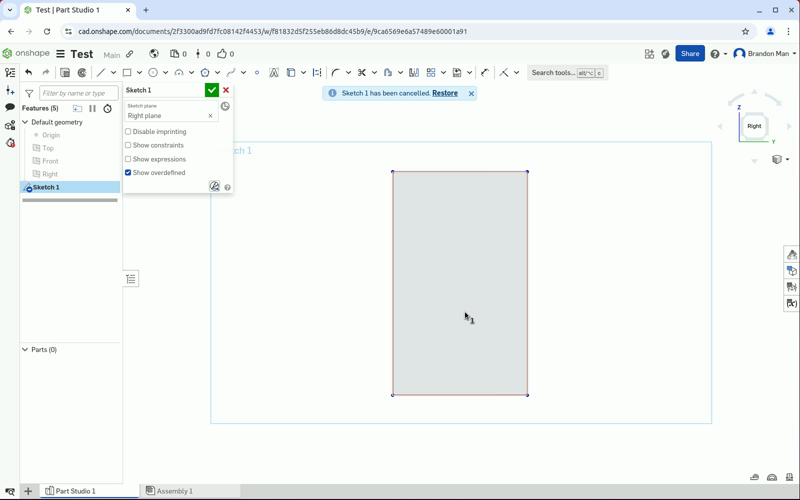
mouse_move(73, 352)
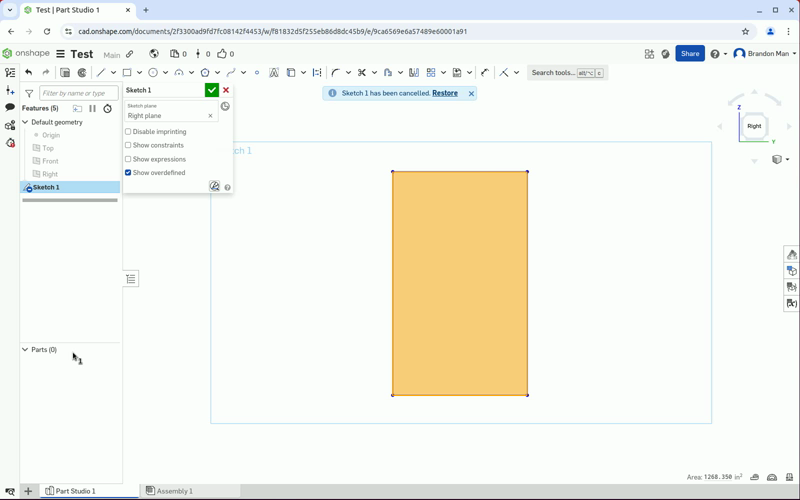
key(shift+y)
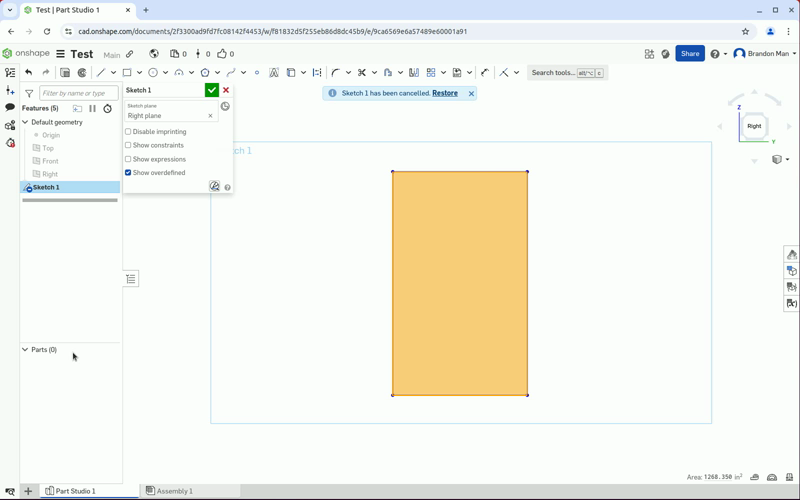
key(shift+e)
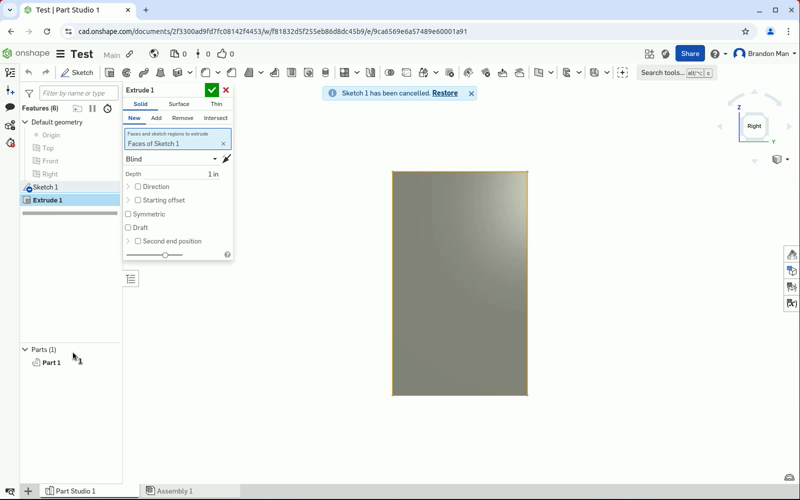
mouse_move(143, 106)
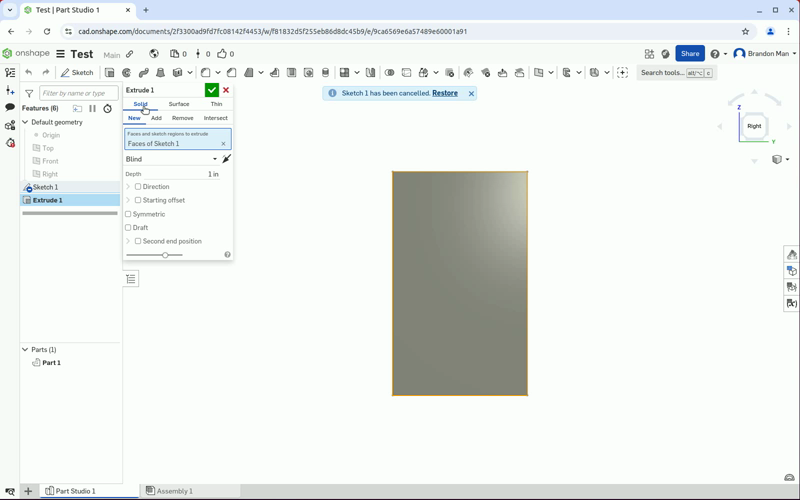
click(143, 106)
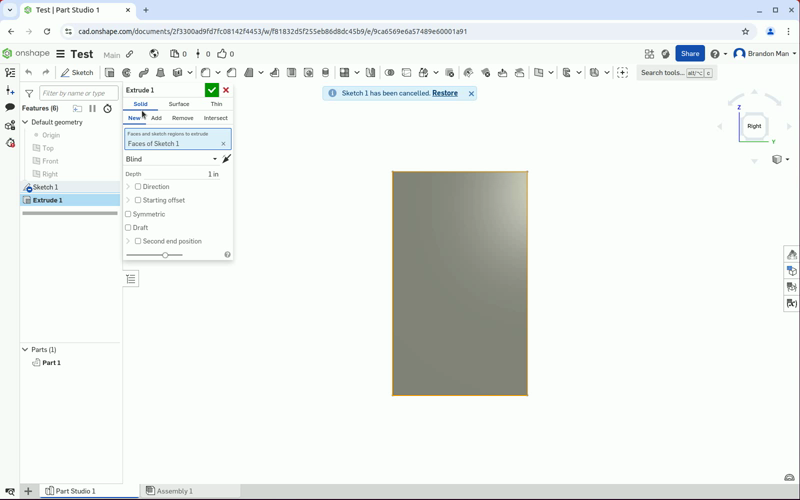
mouse_move(137, 120)
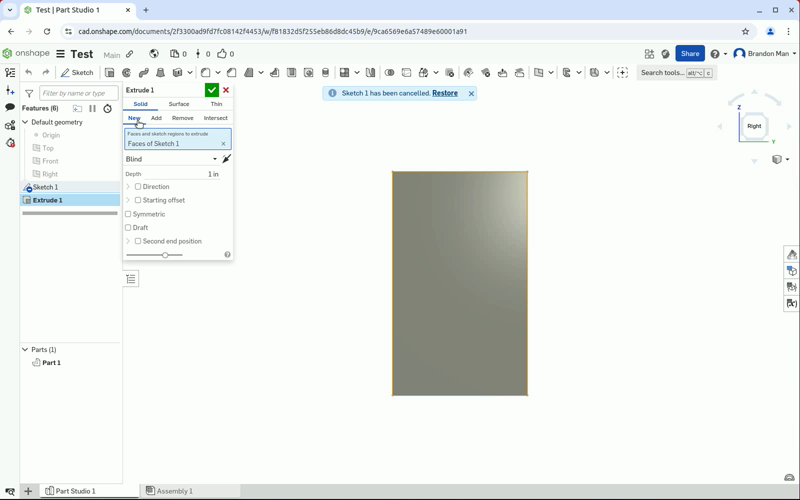
click(137, 120)
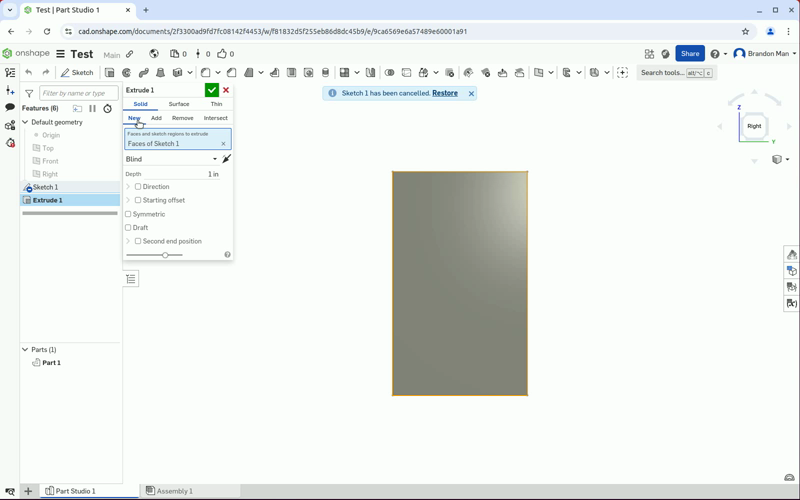
key(tab, 4)
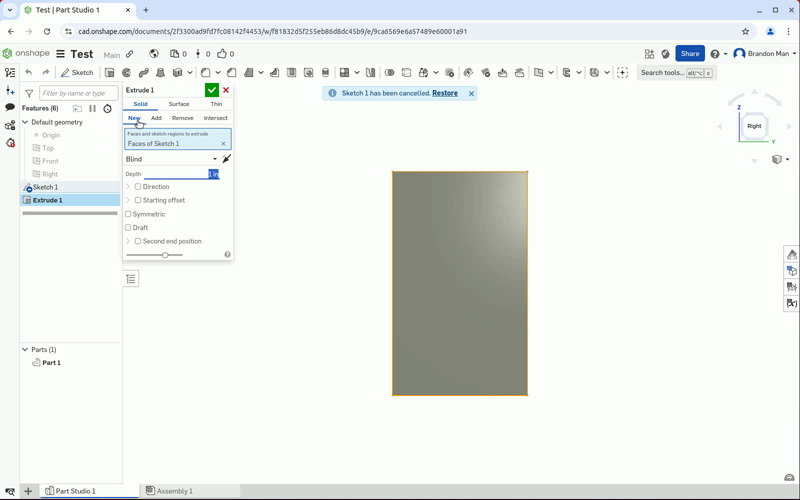
text(9.147)
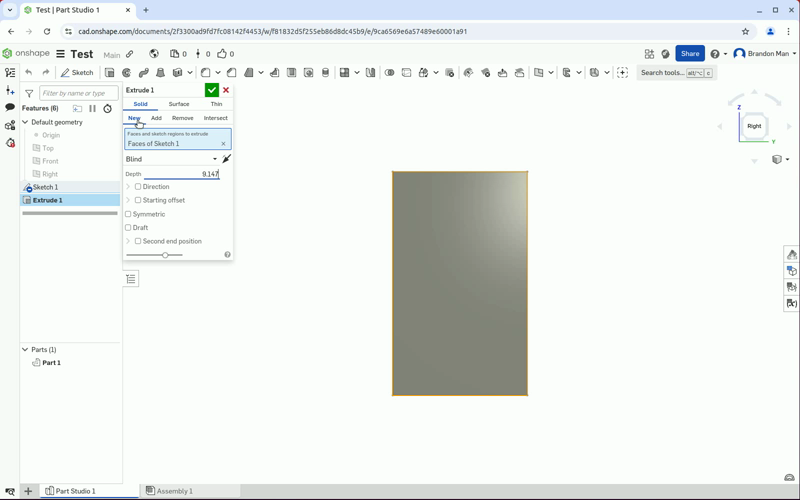
key(enter)
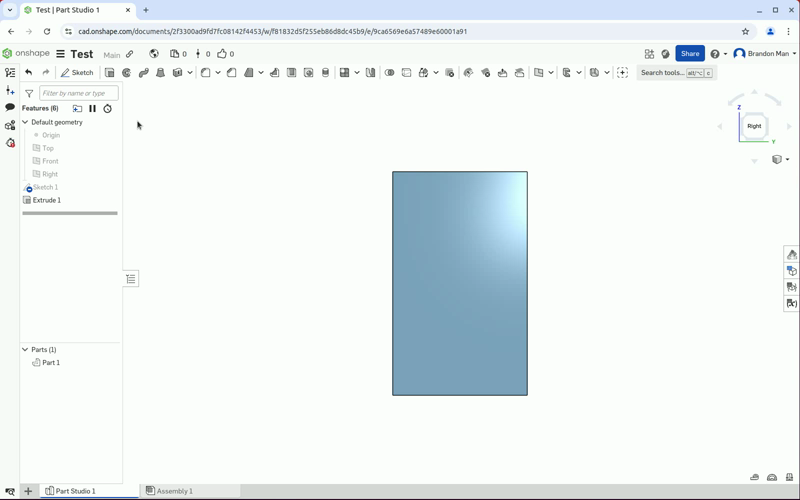
key(shift+h)
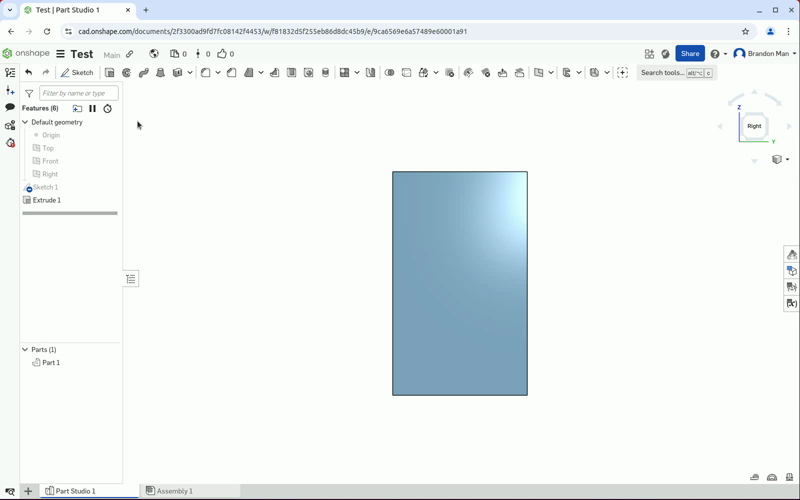
key(shift+h)
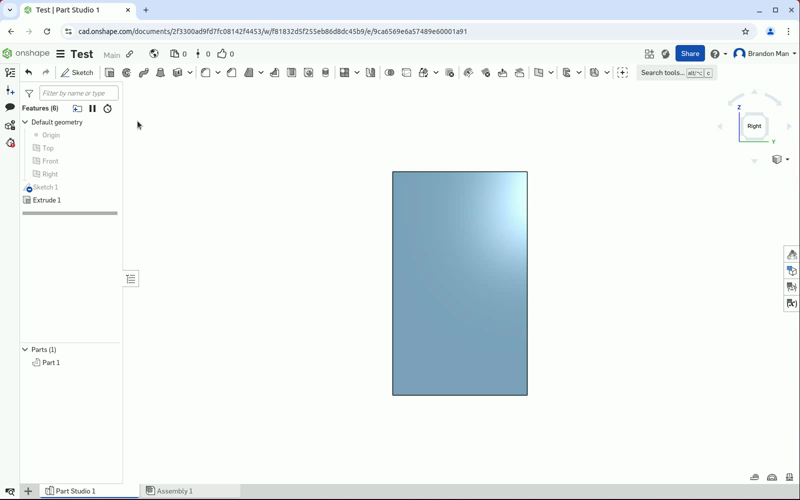
mouse_move(73, 189)
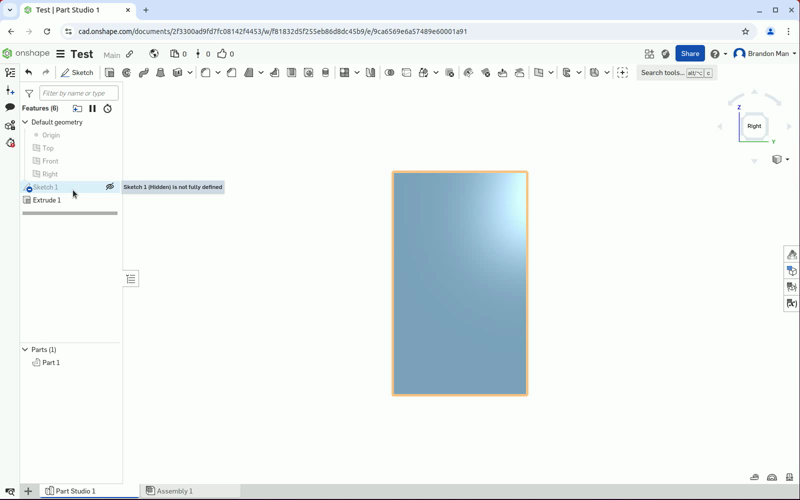
click(73, 189)
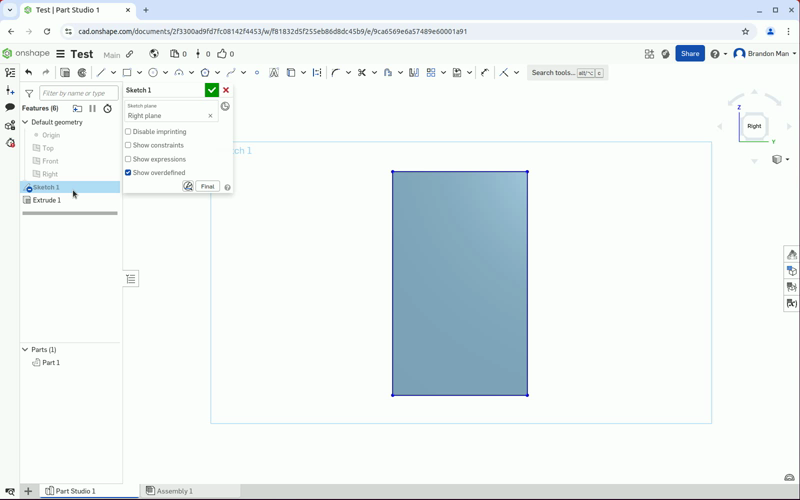
mouse_move(229, 92)
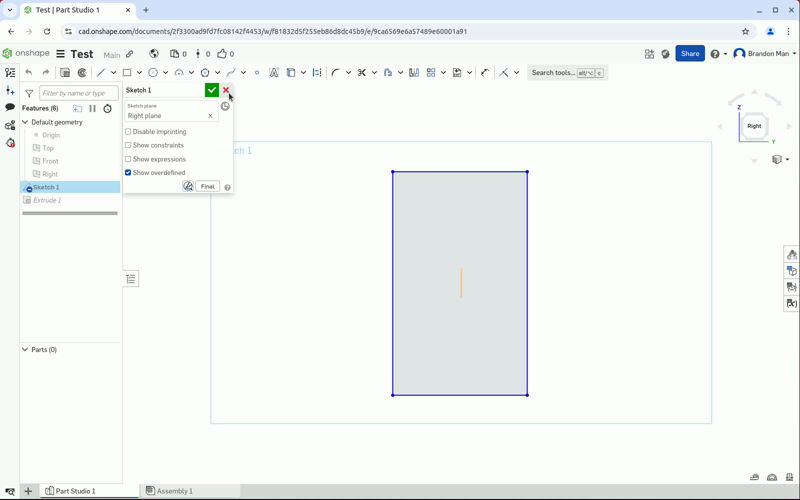
click(229, 92)
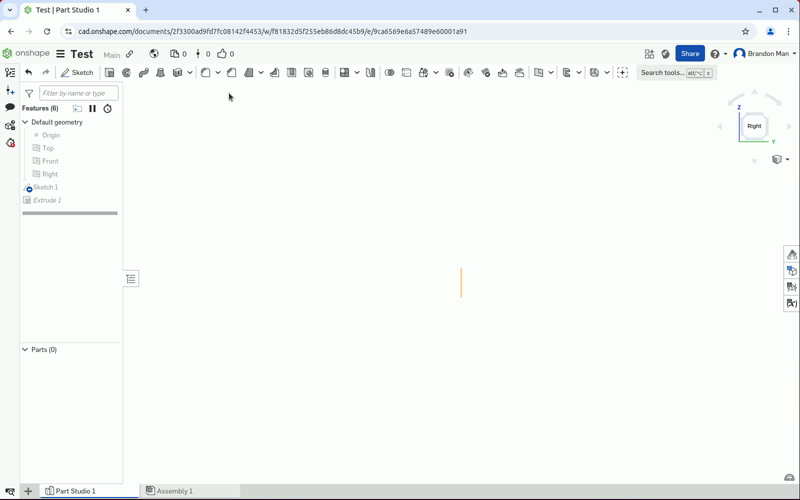
mouse_move(541, 75)
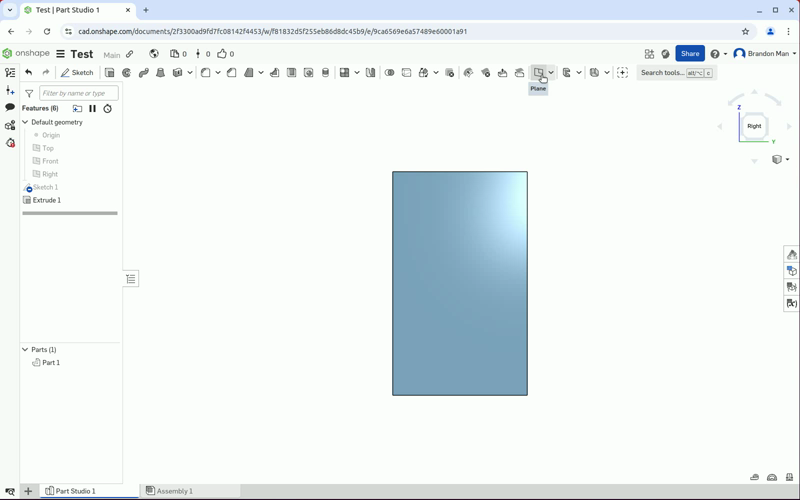
click(541, 75)
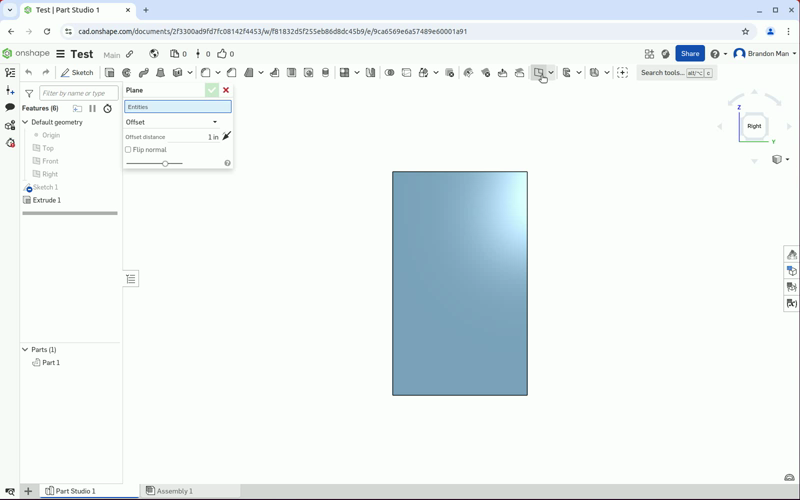
mouse_move(73, 176)
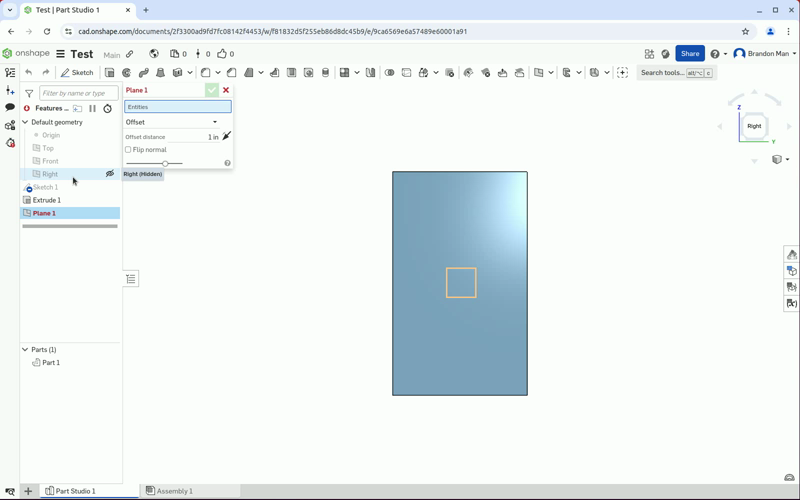
click(73, 176)
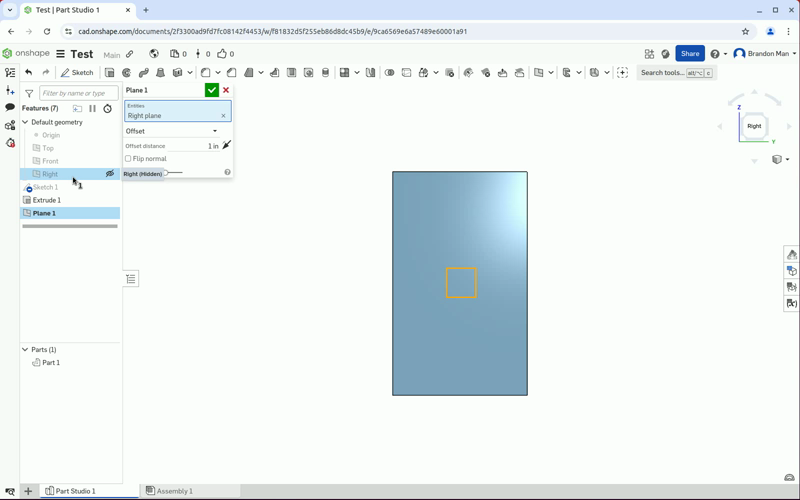
key(tab, 2)
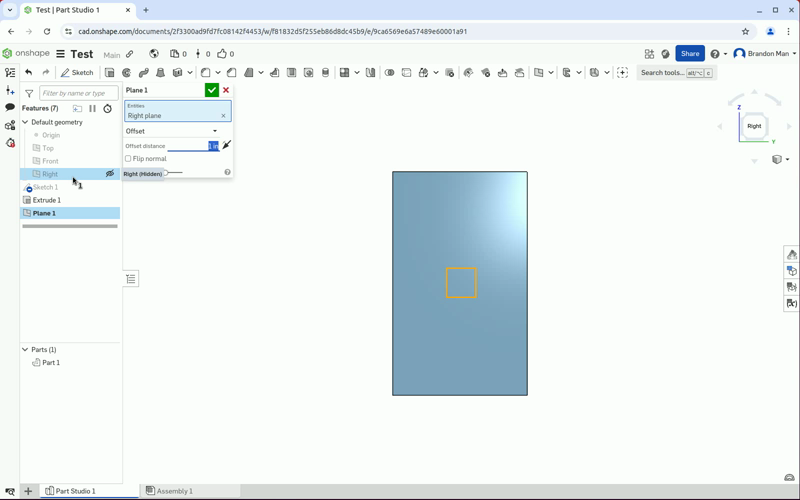
text(9.151)
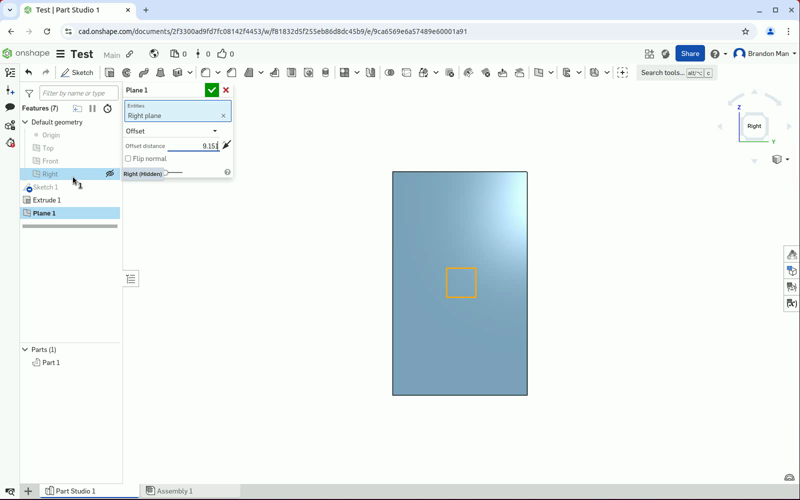
key(enter, 2)
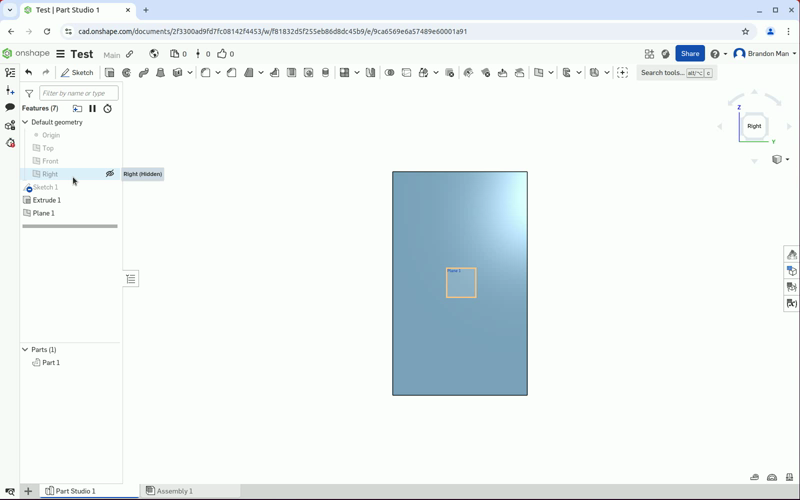
key(shift+s)
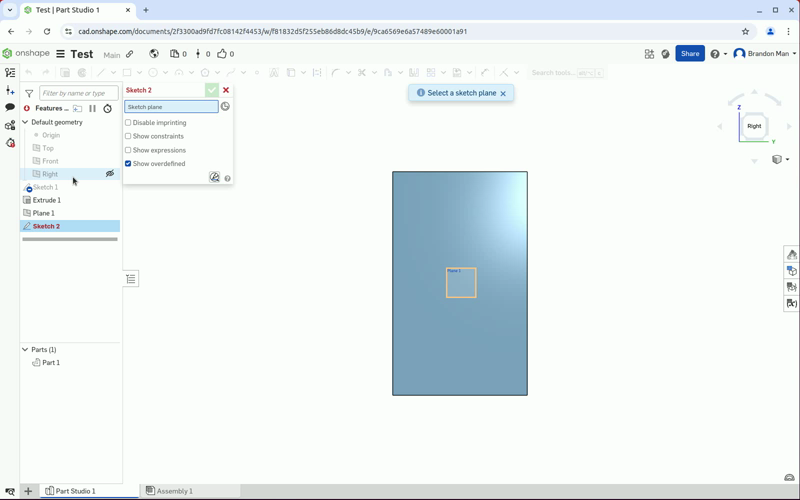
mouse_move(73, 215)
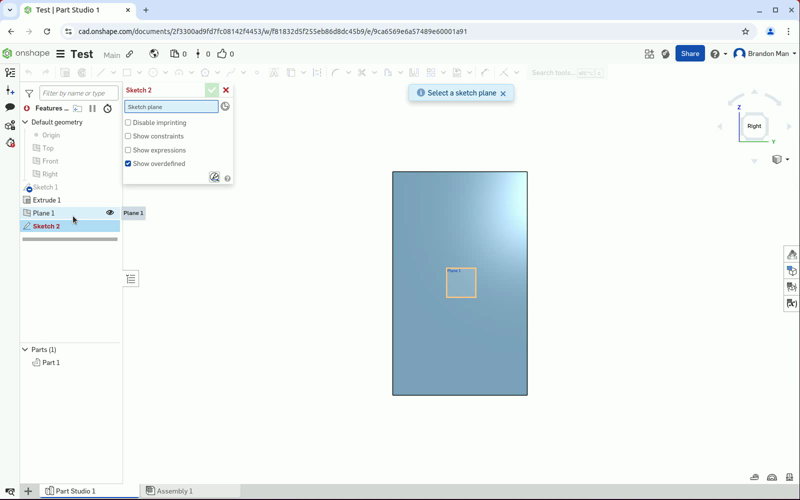
click(73, 215)
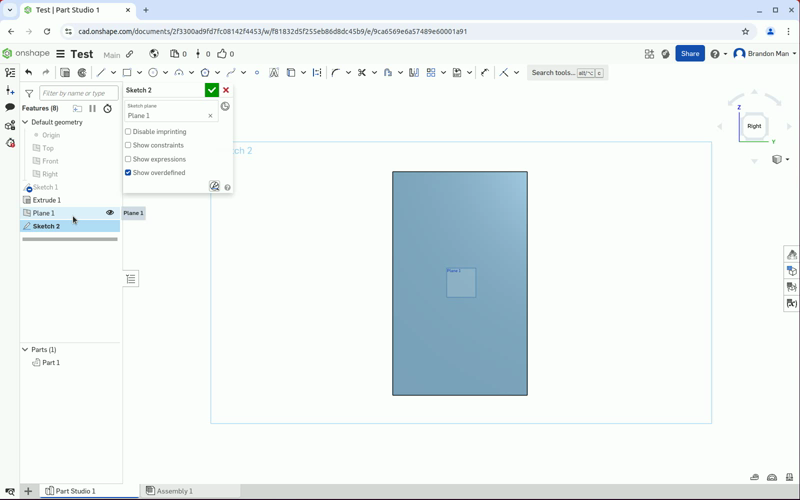
mouse_move(73, 352)
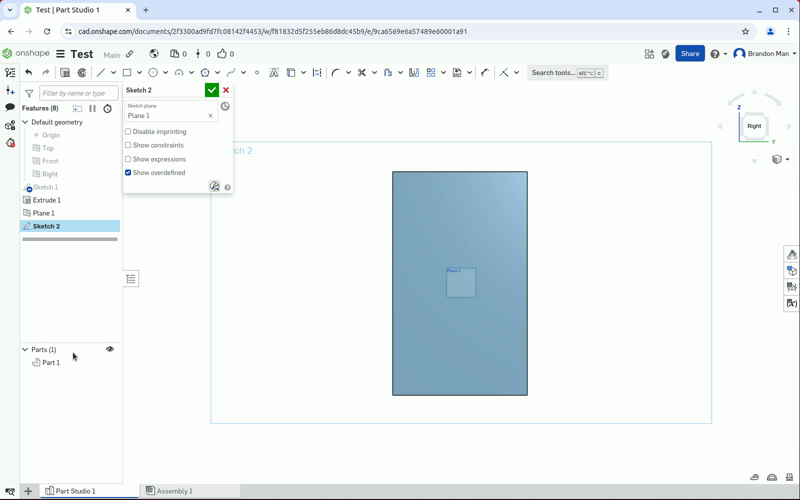
key(y)
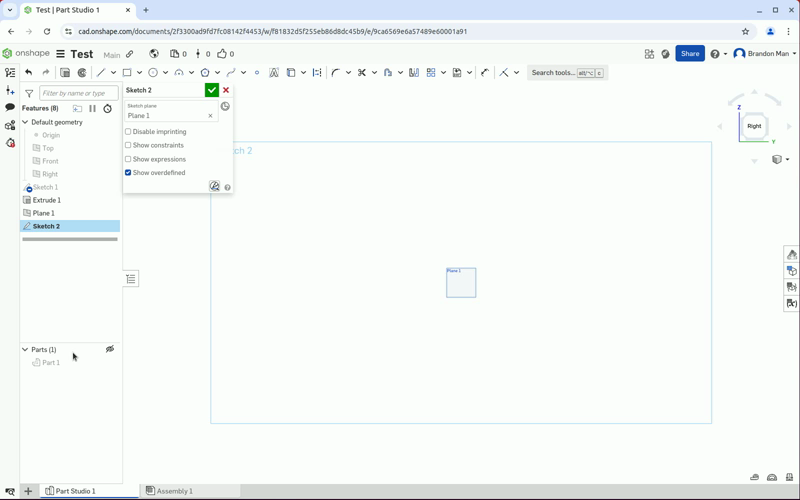
key(l)
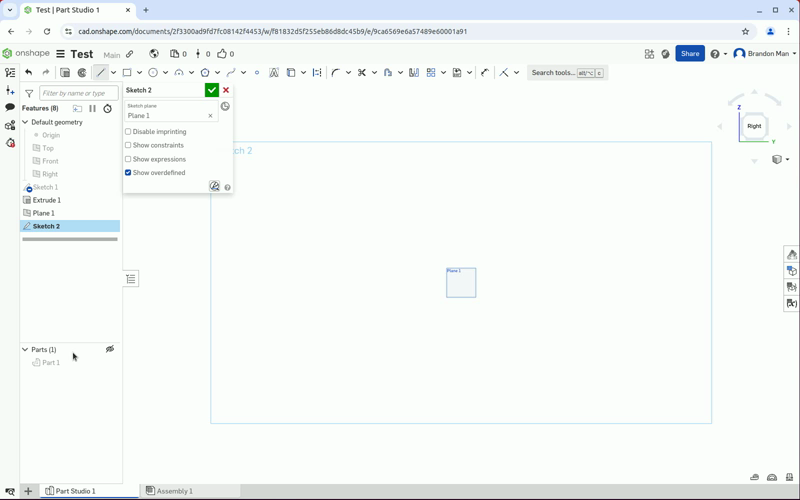
key_down(shift)
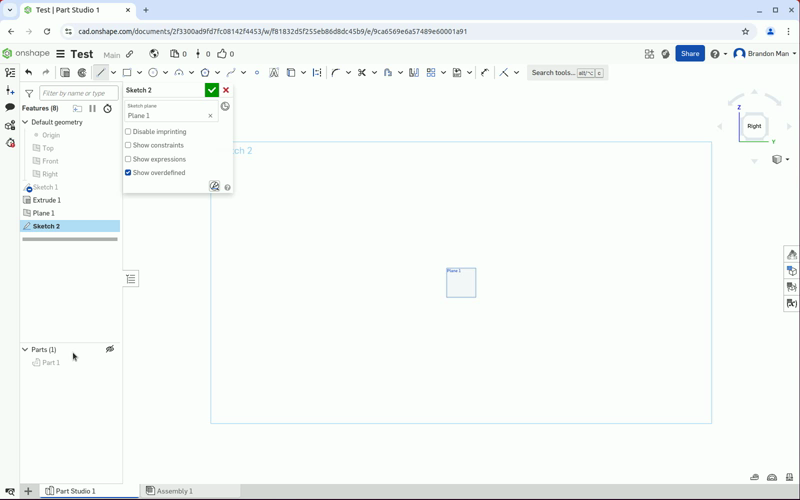
mouse_move(392, 327)
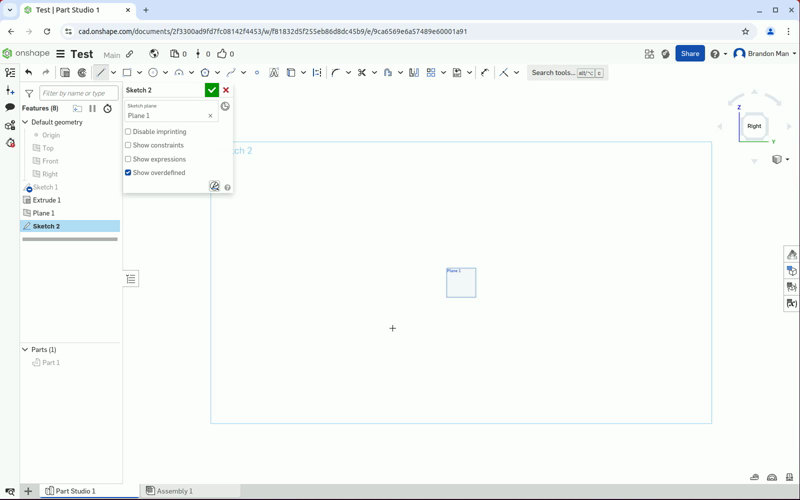
click(392, 327)
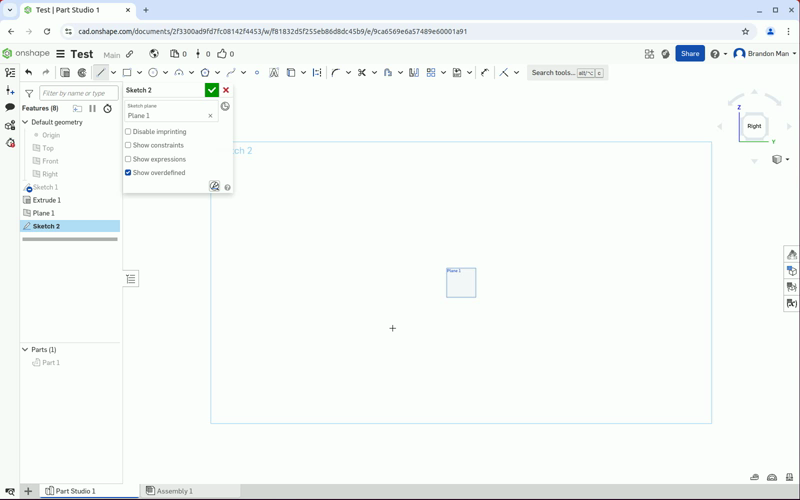
key_up(shift)
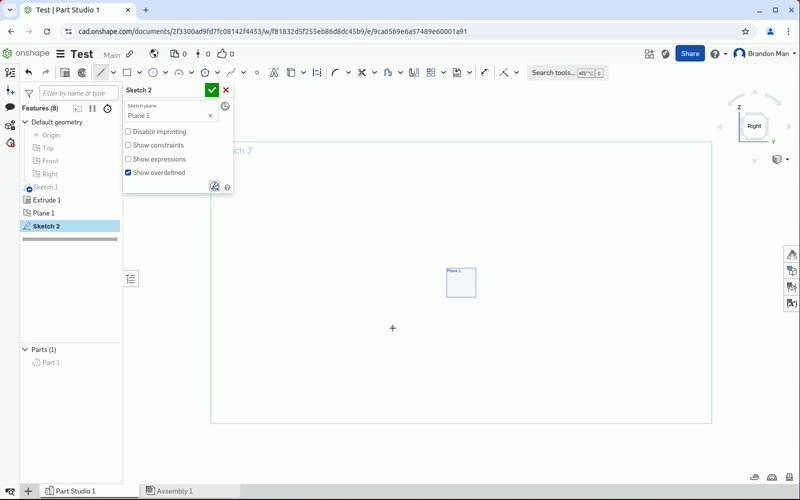
key_down(shift)
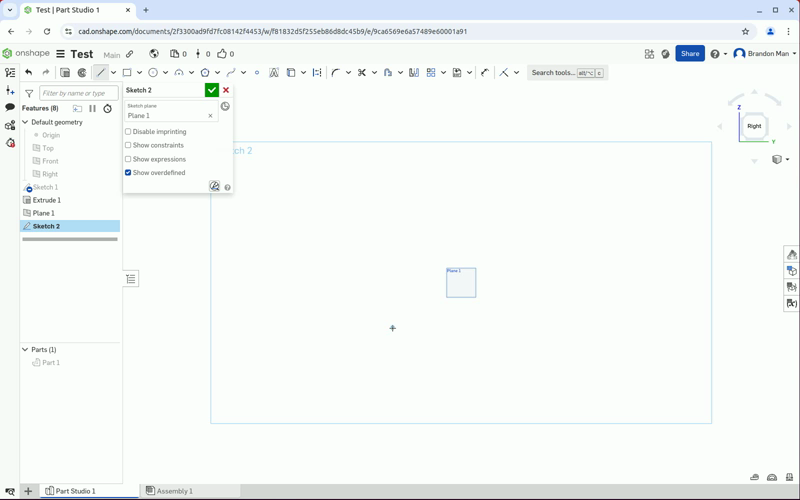
mouse_move(527, 327)
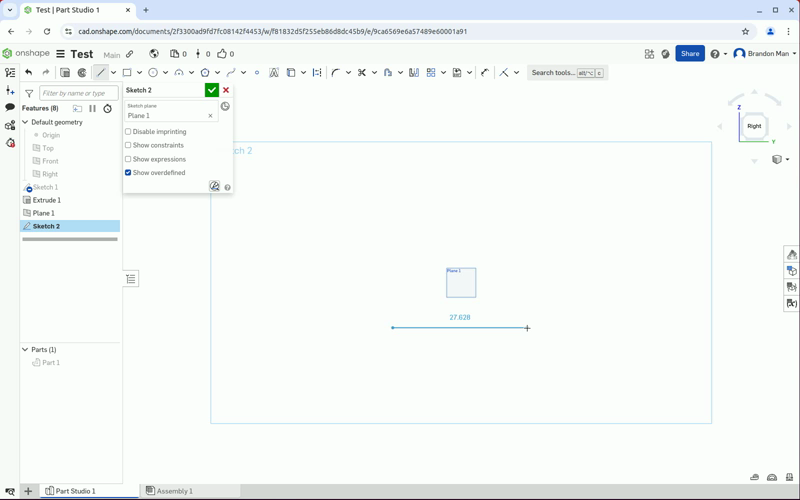
click(527, 327)
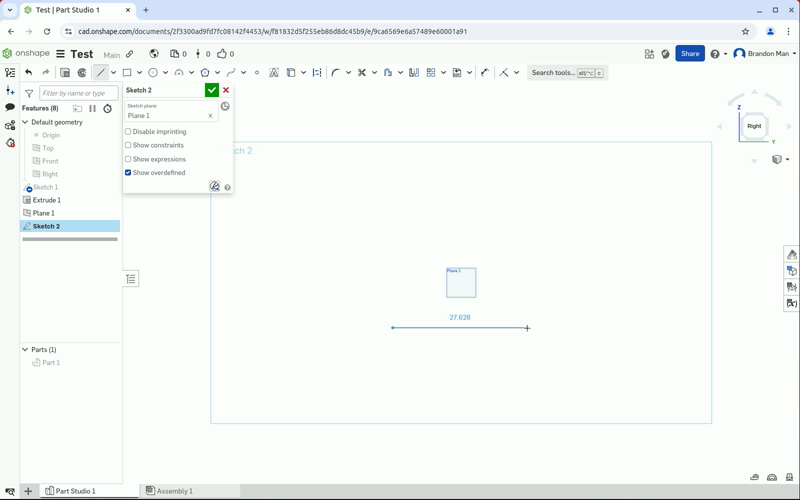
key_up(shift)
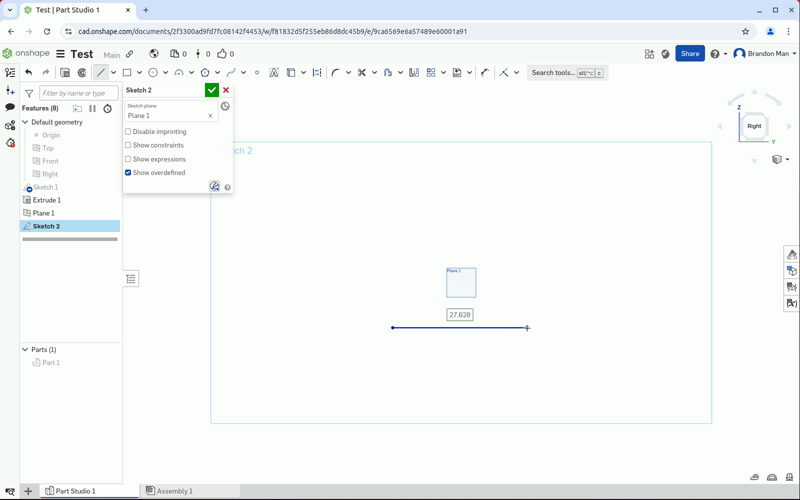
key_down(shift)
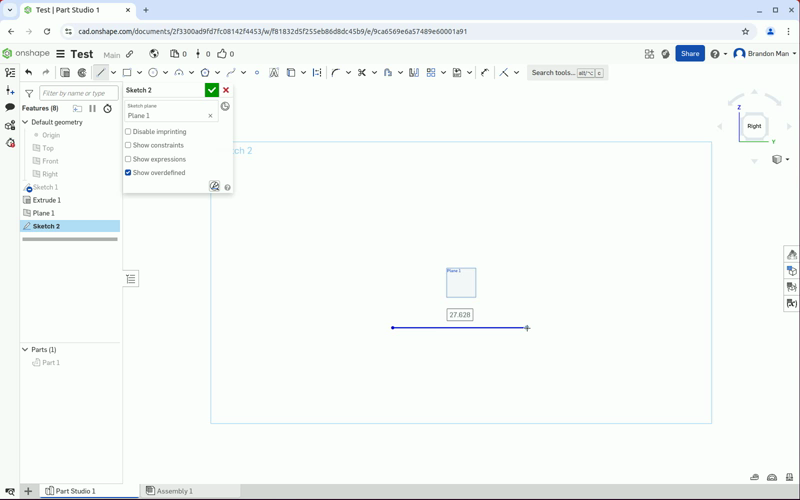
mouse_move(527, 238)
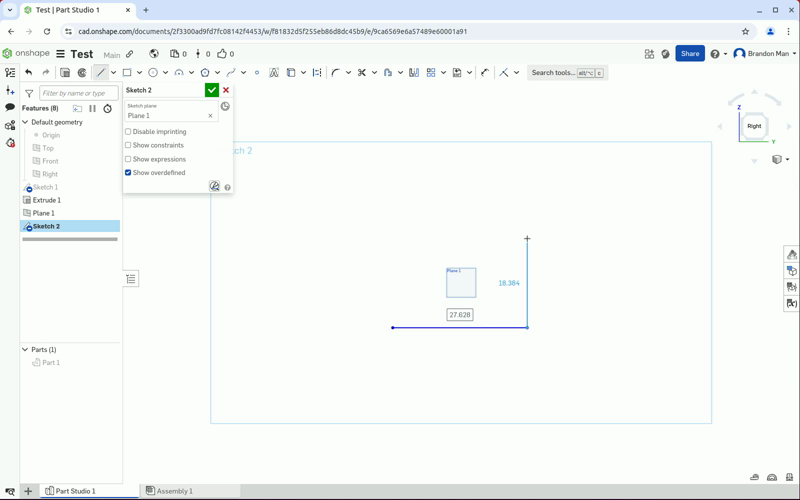
click(527, 238)
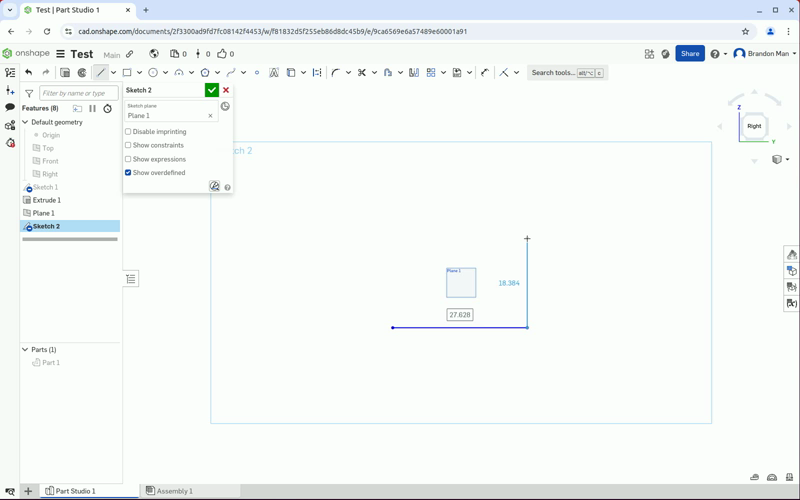
key_up(shift)
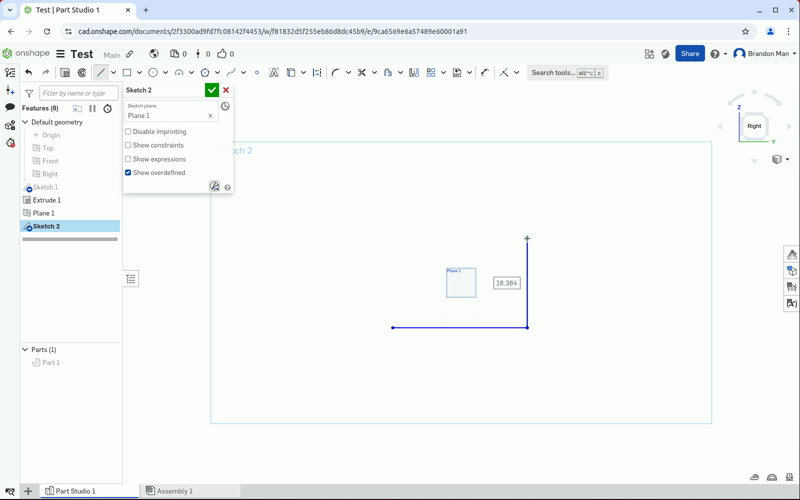
key_down(shift)
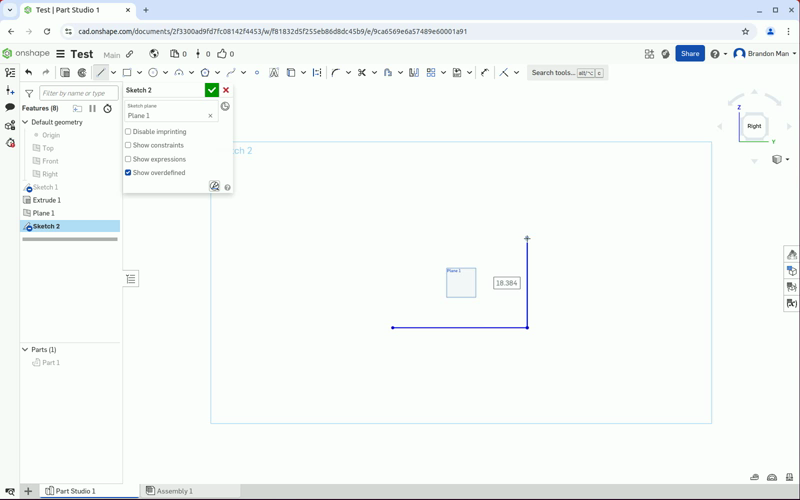
mouse_move(392, 238)
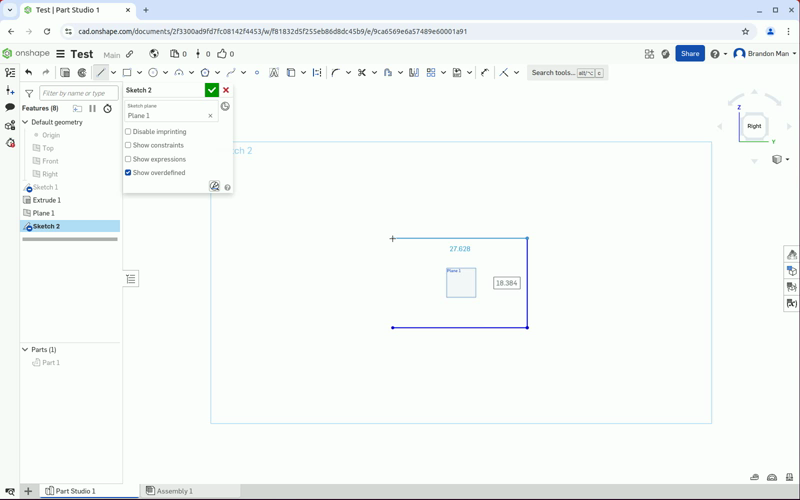
click(392, 238)
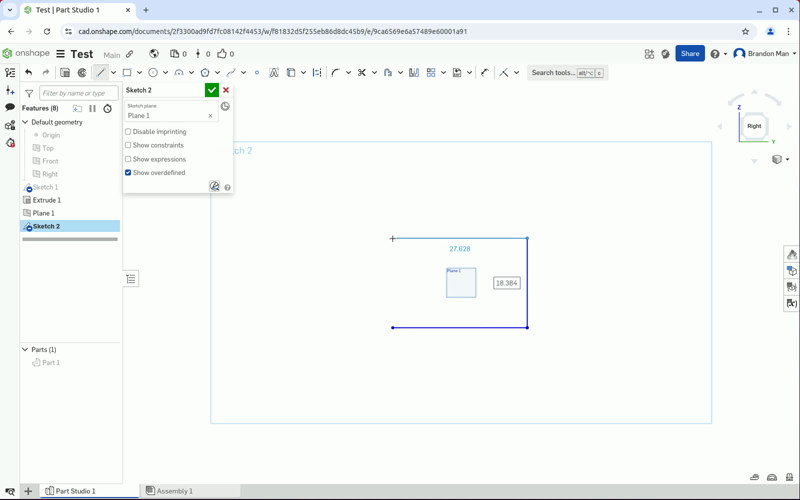
key_up(shift)
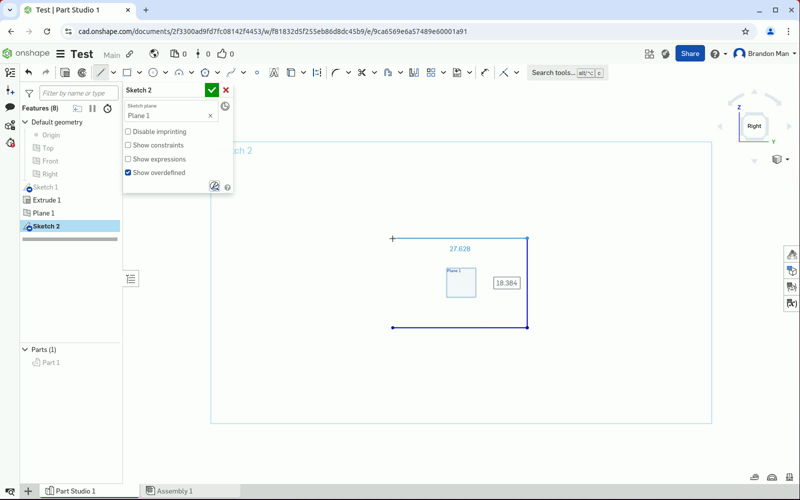
key_down(shift)
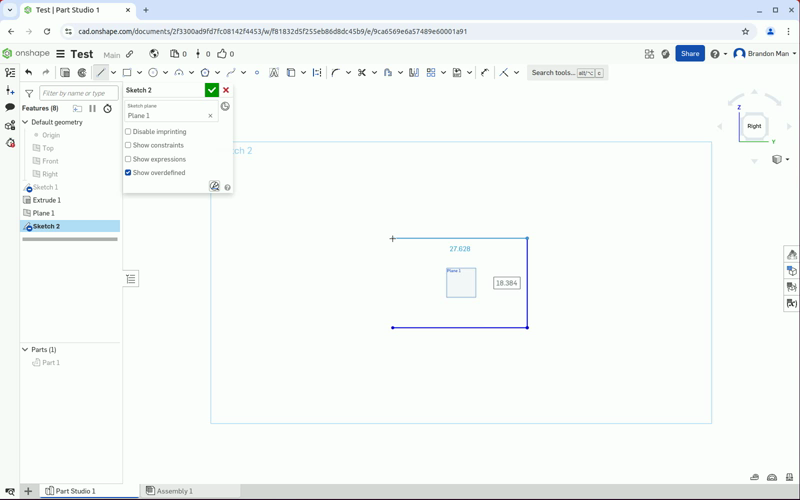
mouse_move(392, 327)
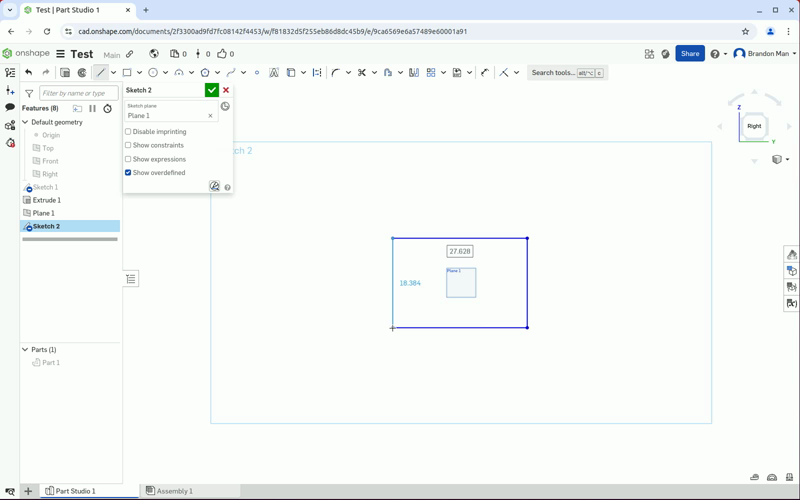
key_up(shift)
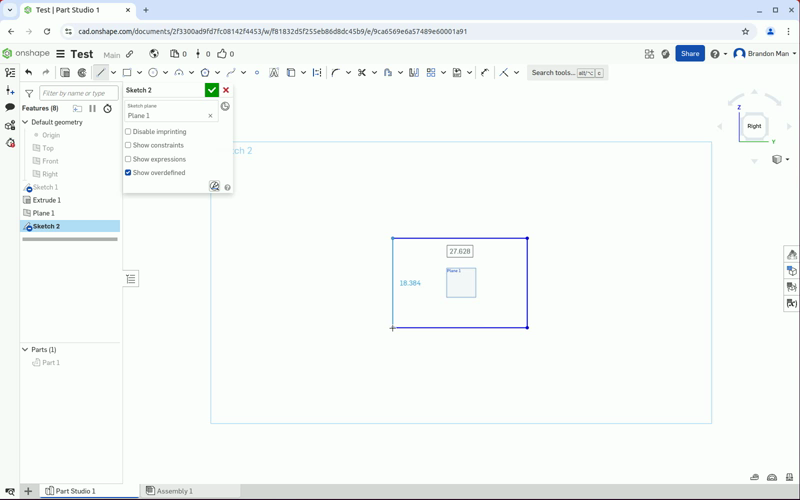
click(392, 327)
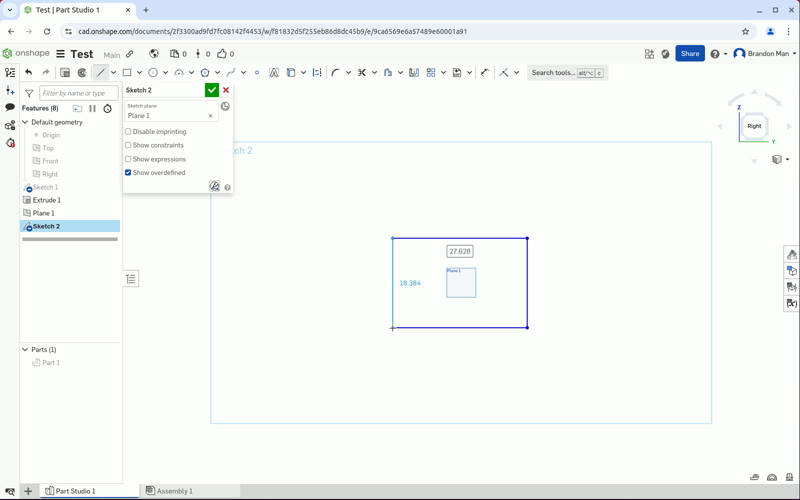
key(esc)
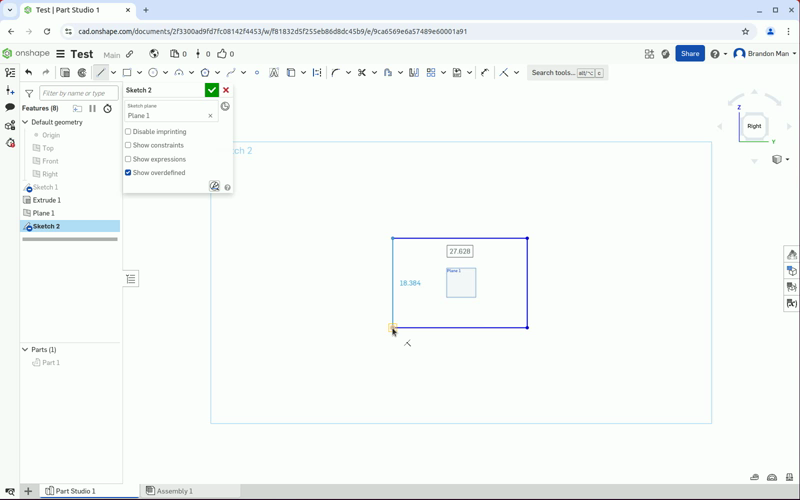
mouse_move(416, 265)
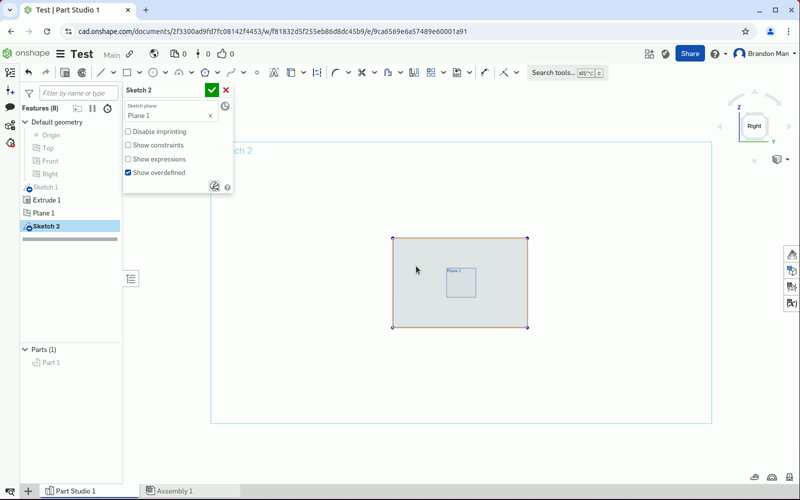
click(416, 265)
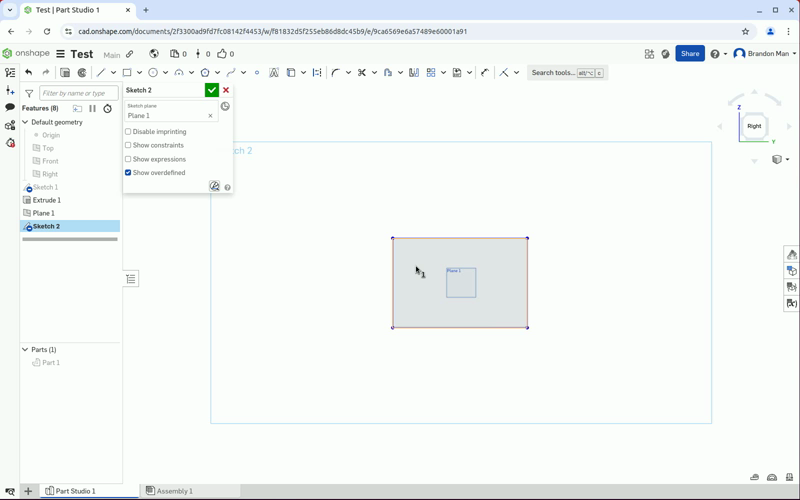
mouse_move(73, 352)
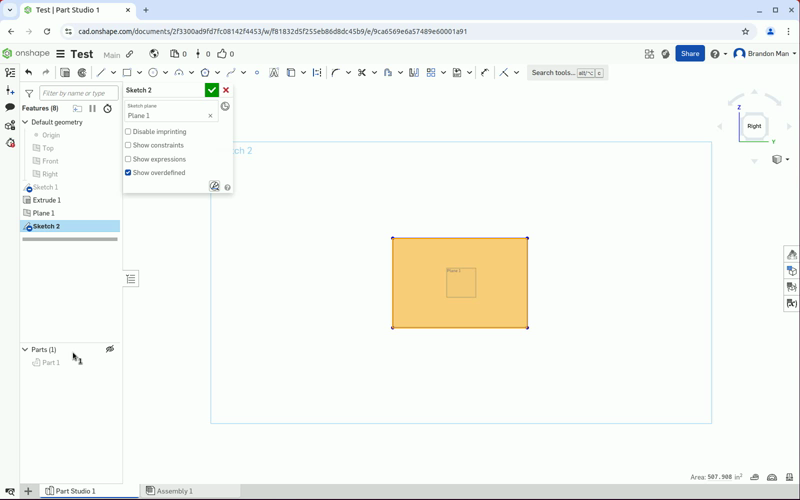
key(shift+y)
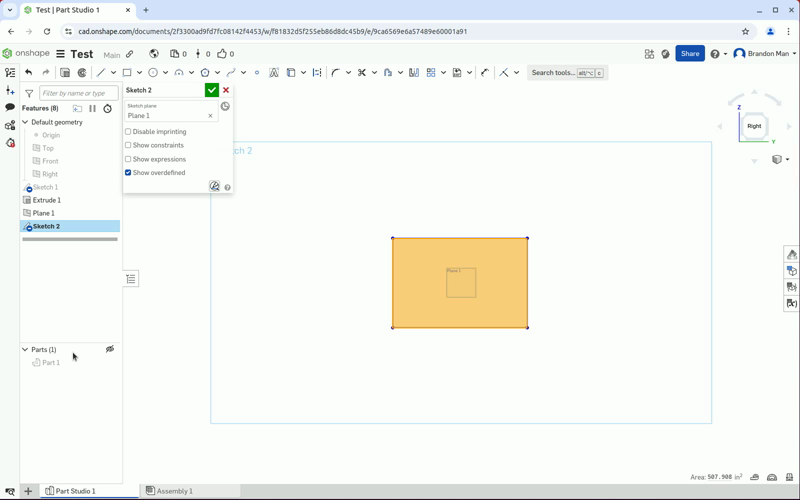
key(shift+e)
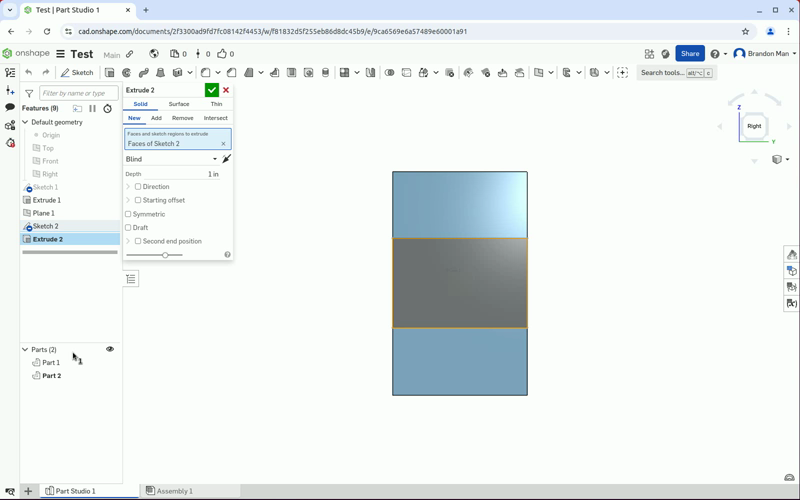
mouse_move(143, 106)
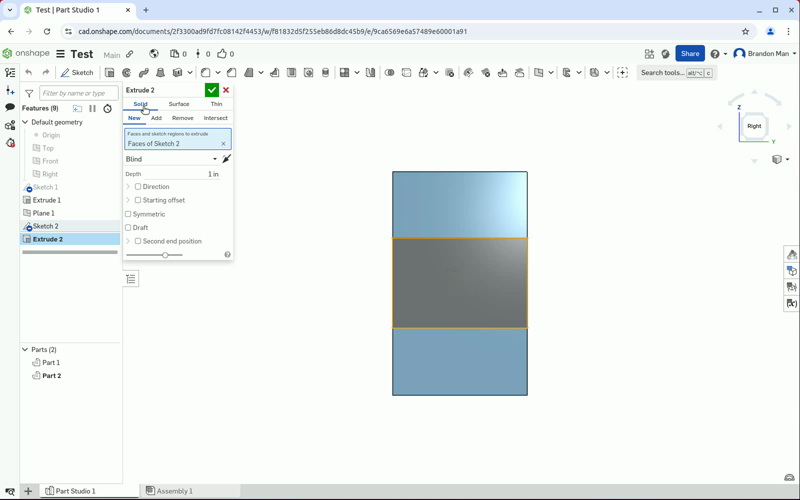
click(143, 106)
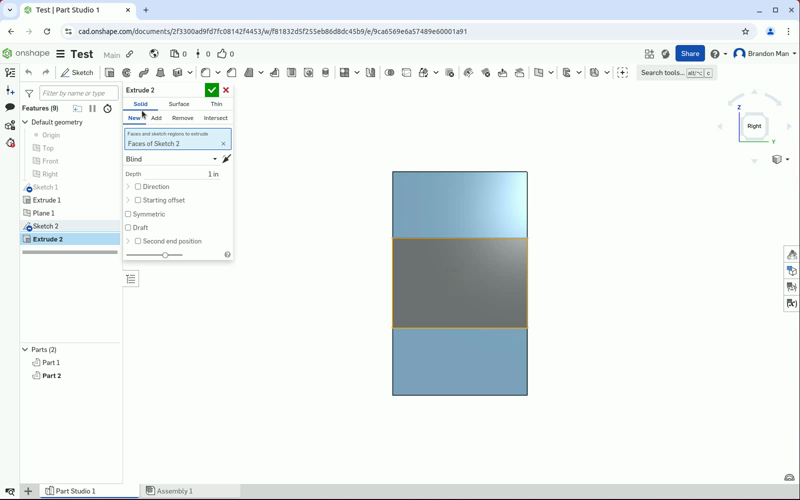
mouse_move(137, 120)
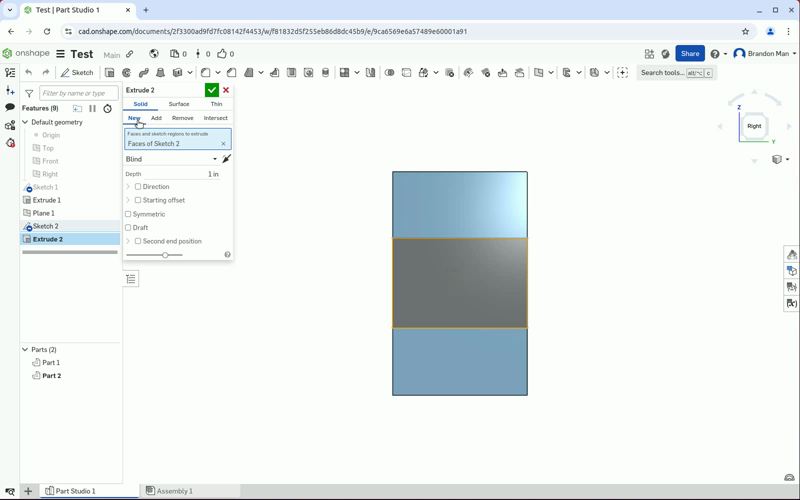
click(137, 120)
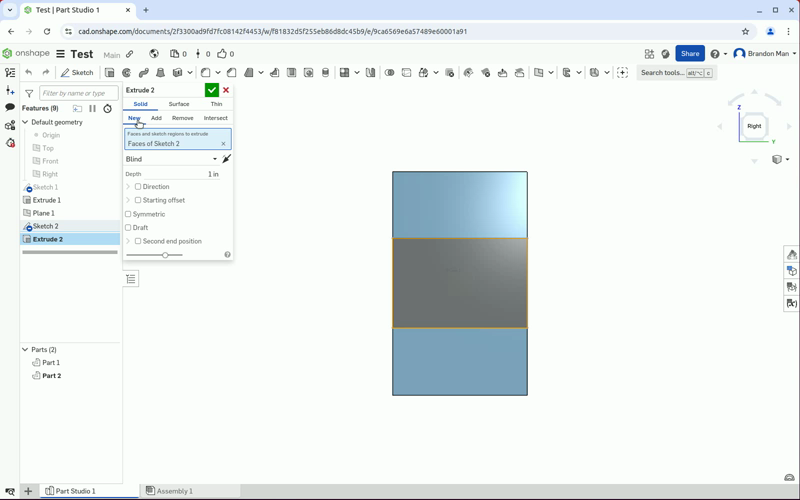
key(tab, 4)
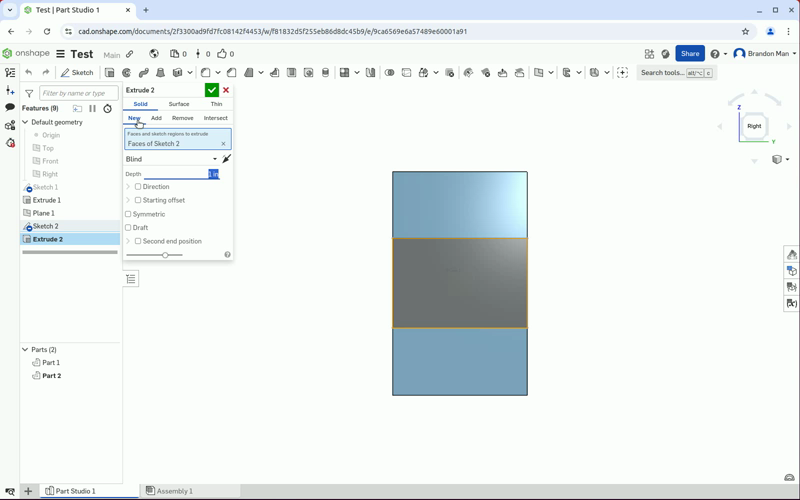
text(9.147)
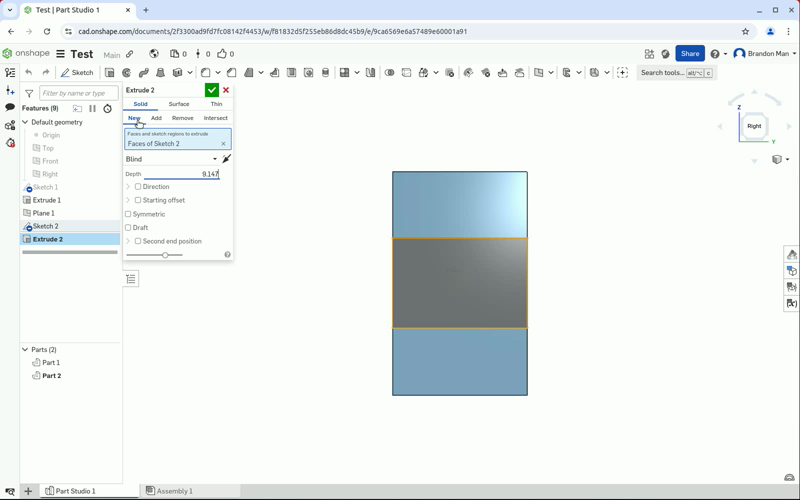
key(enter)
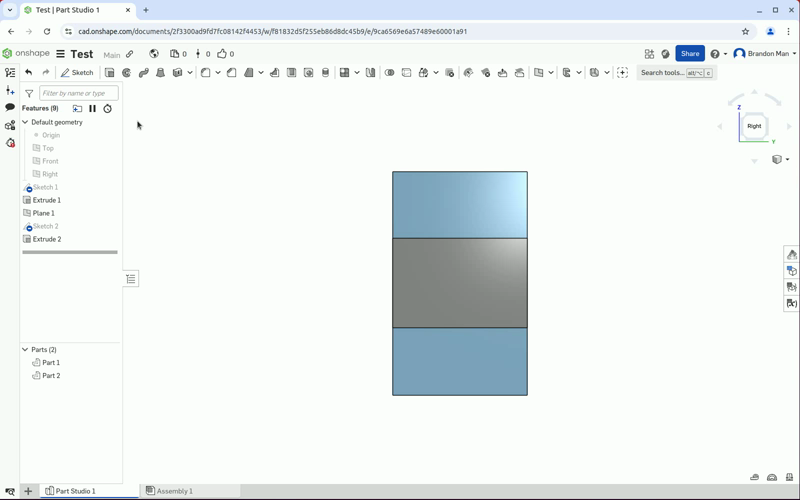
key(shift+h)
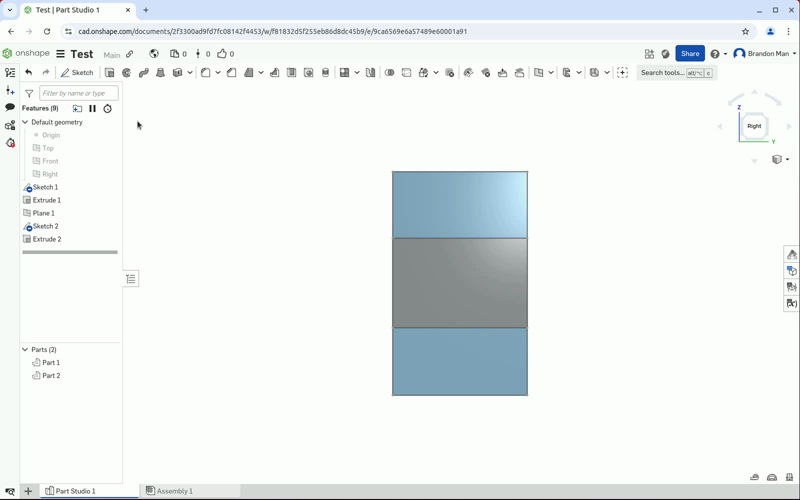
key(shift+h)
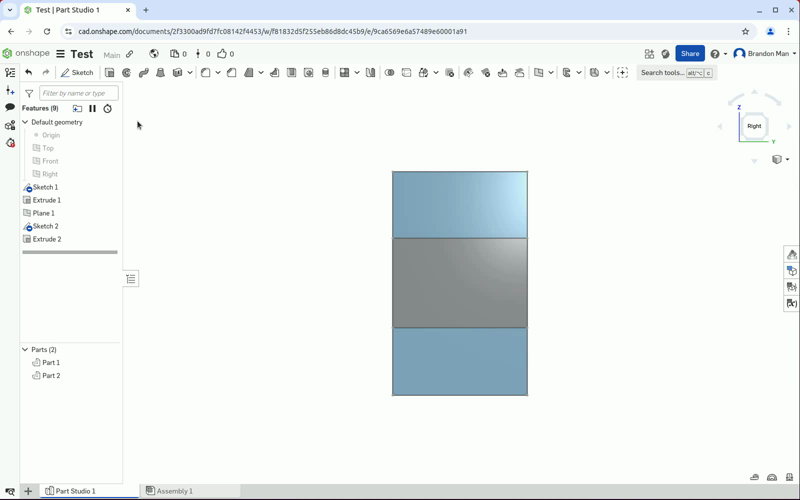
key(shift+7)
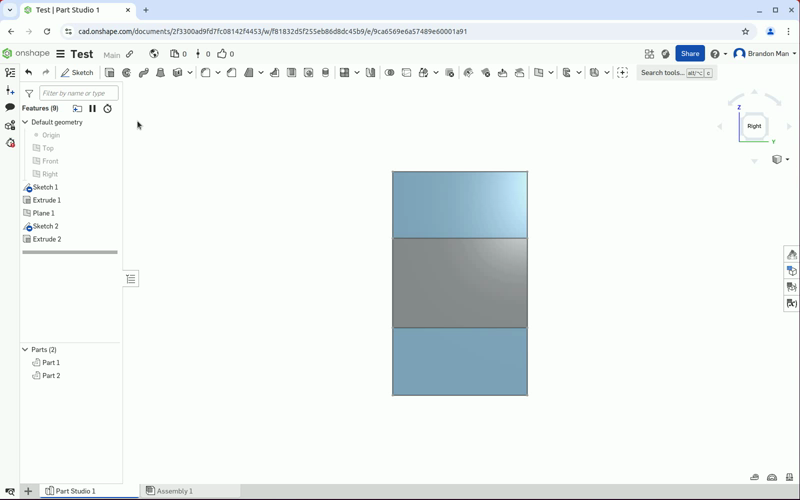
key(right, 2)
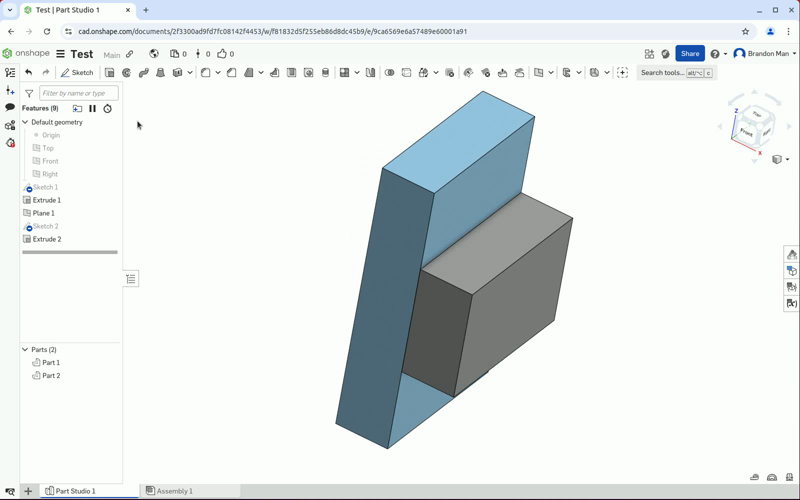
key(down, 2)
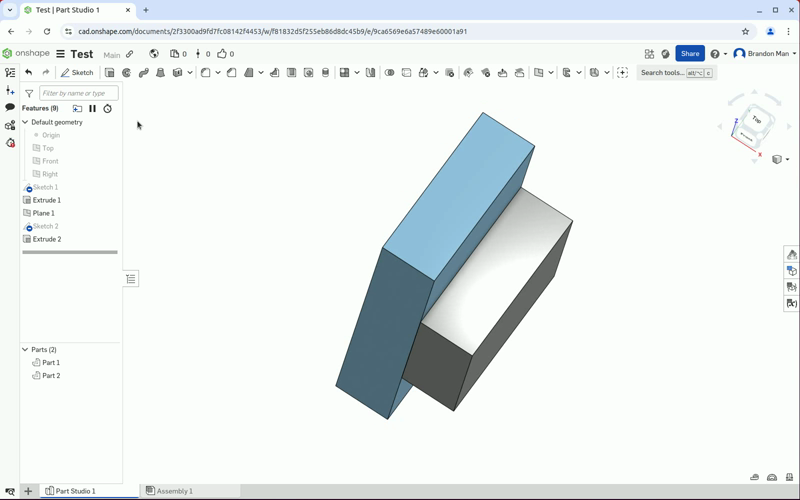
key(up, 2)
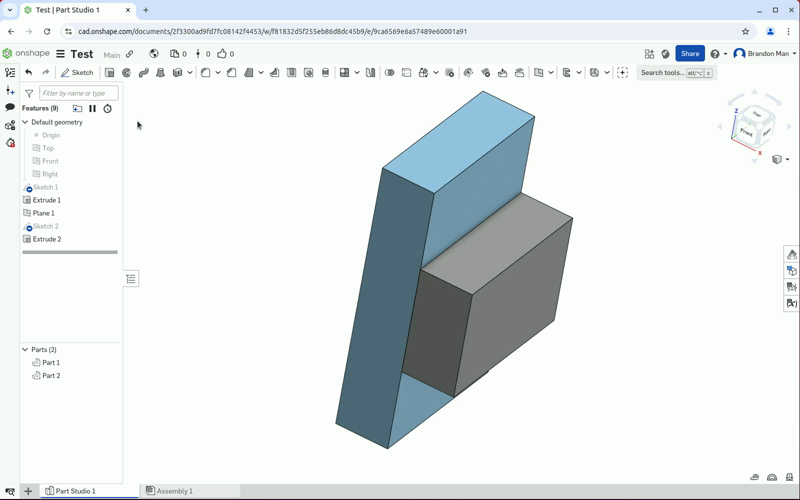
key(left, 2)
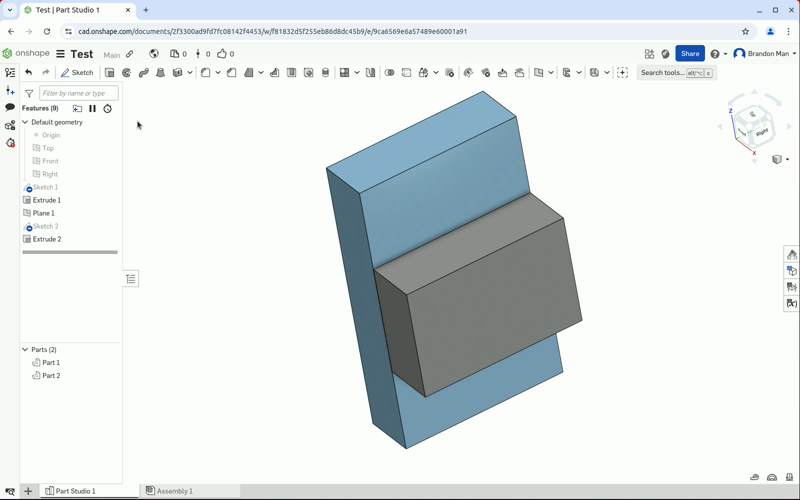
mouse_move(73, 189)
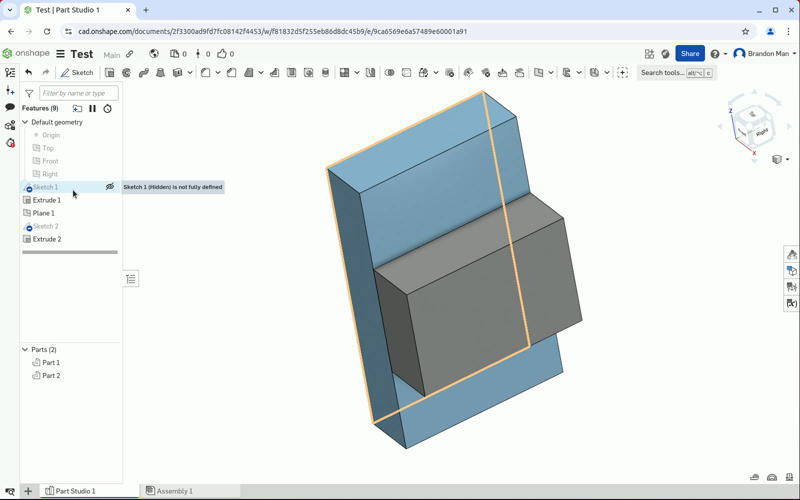
click(73, 189)